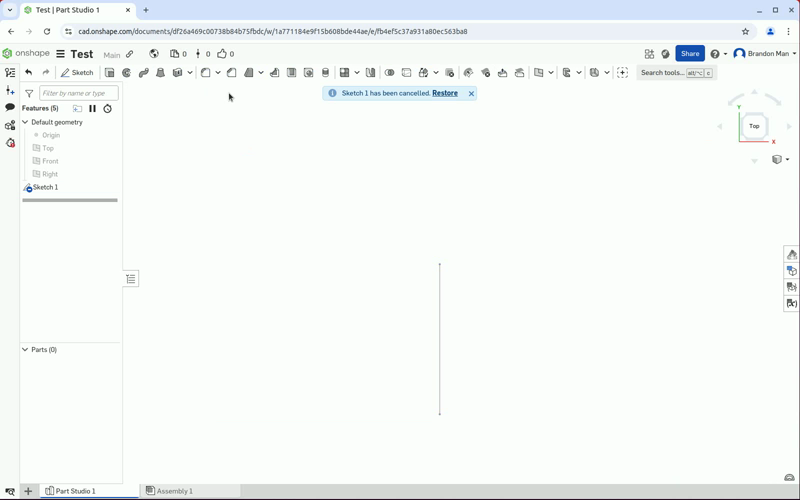
key(shift+h)
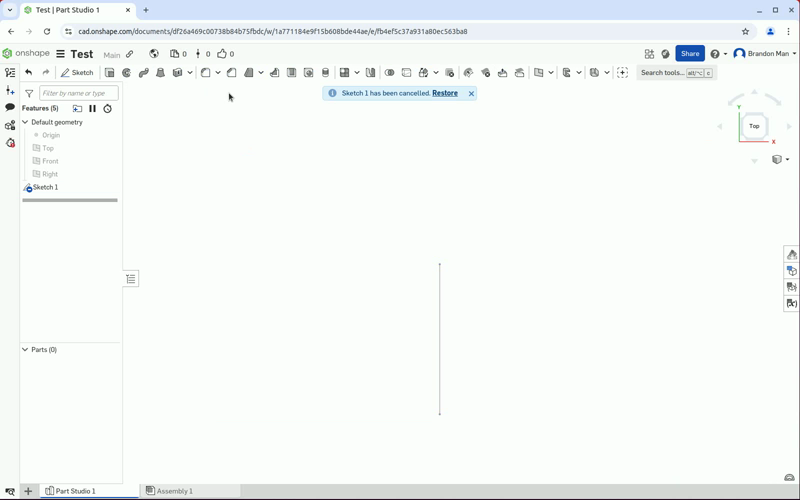
key(shift+s)
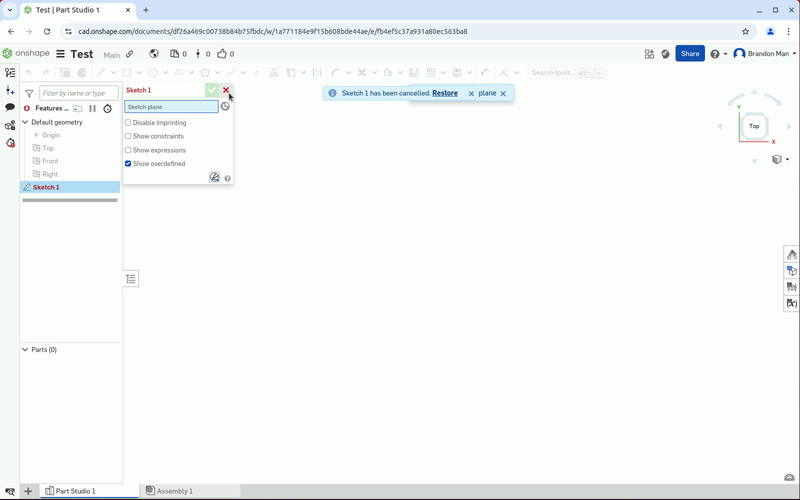
mouse_move(73, 150)
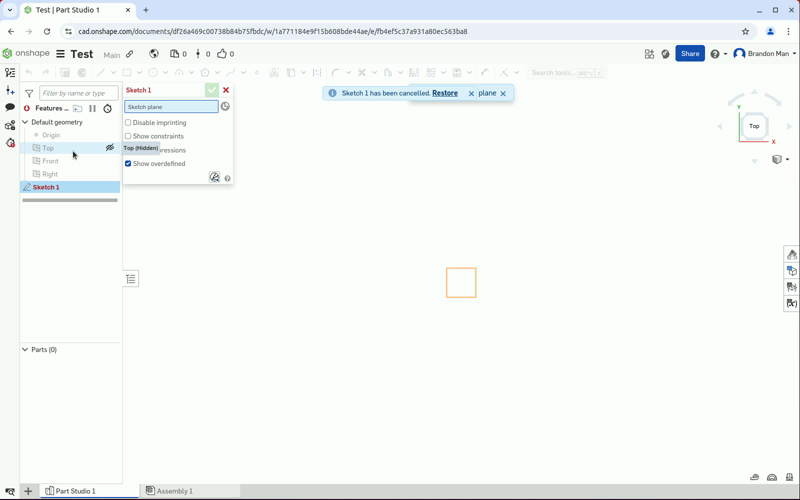
click(73, 150)
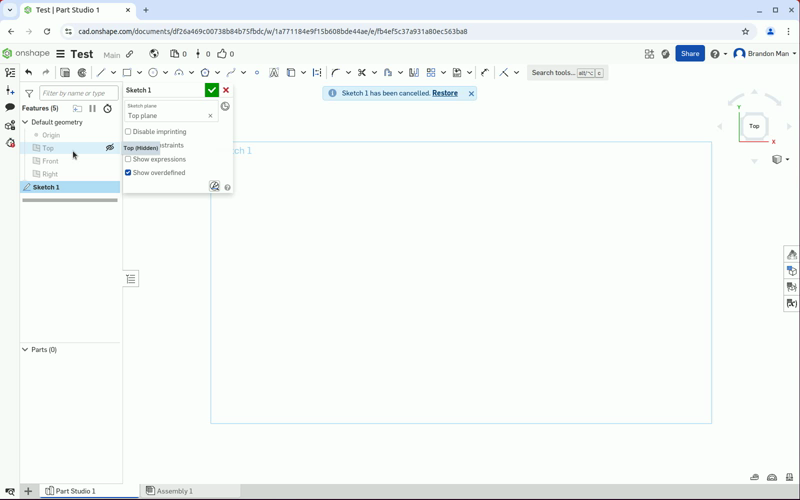
mouse_move(73, 352)
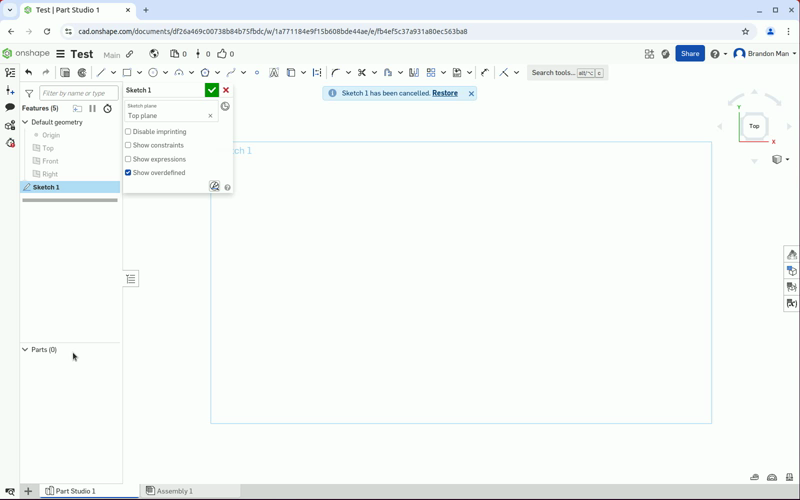
key(y)
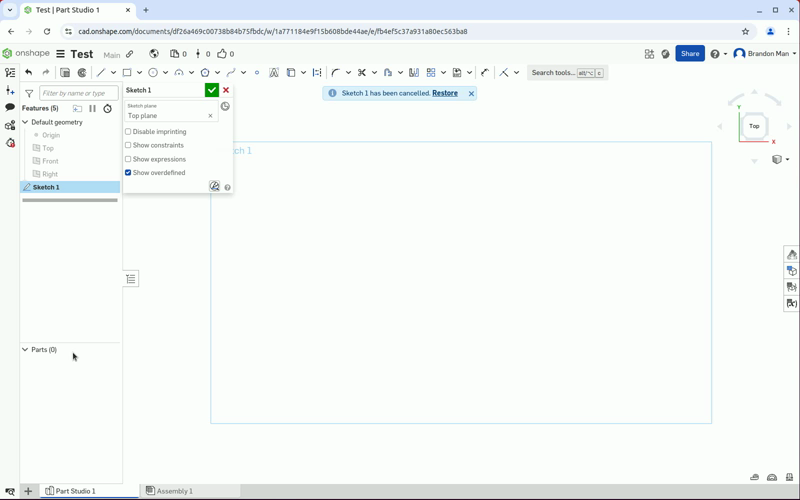
key(a)
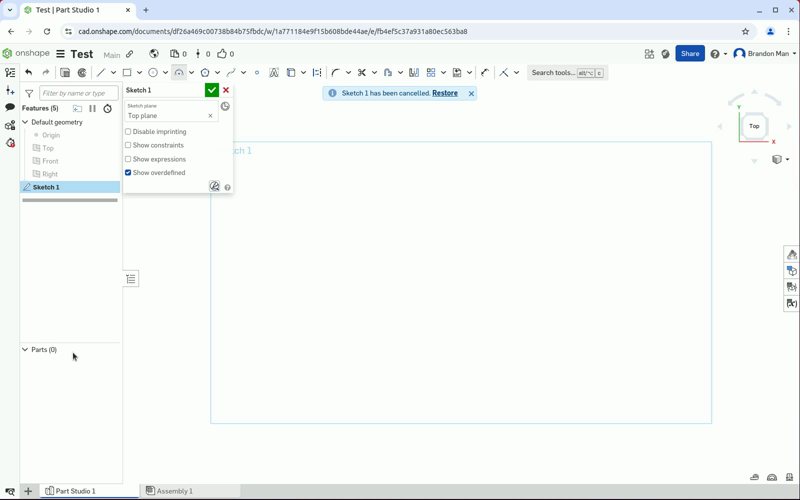
key_down(shift)
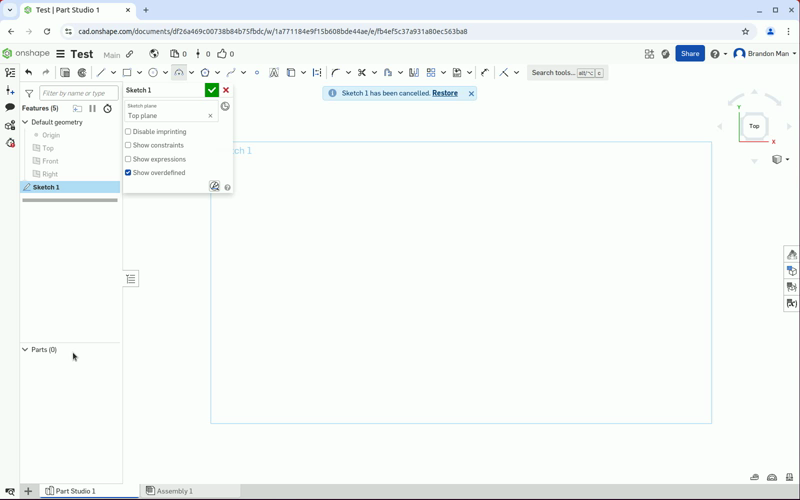
mouse_move(516, 339)
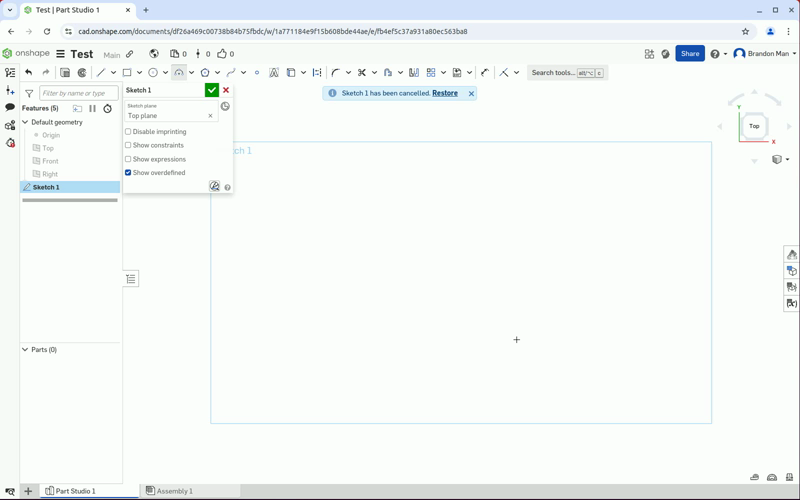
click(516, 339)
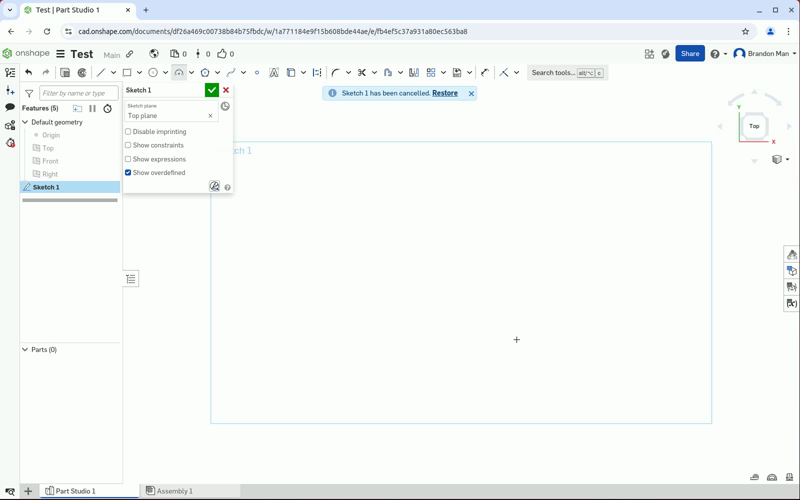
key_up(shift)
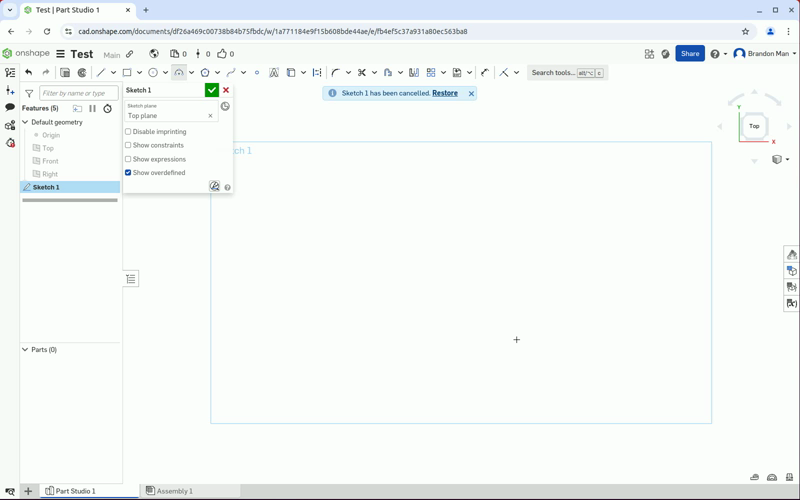
key_down(shift)
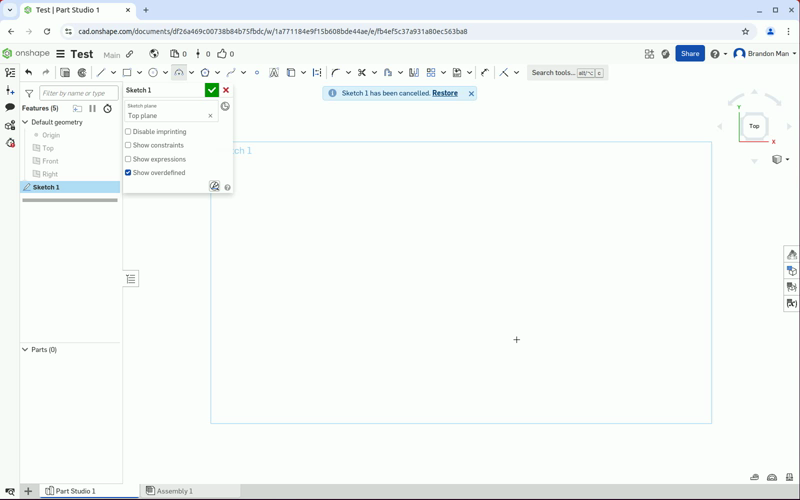
mouse_move(516, 226)
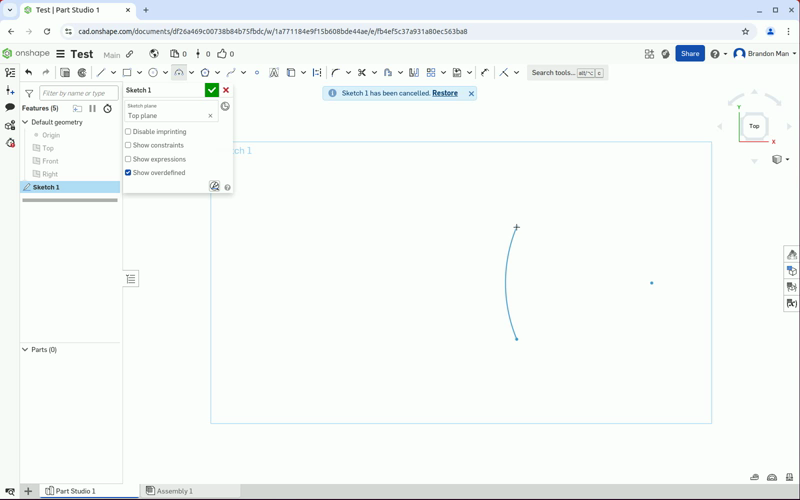
click(516, 226)
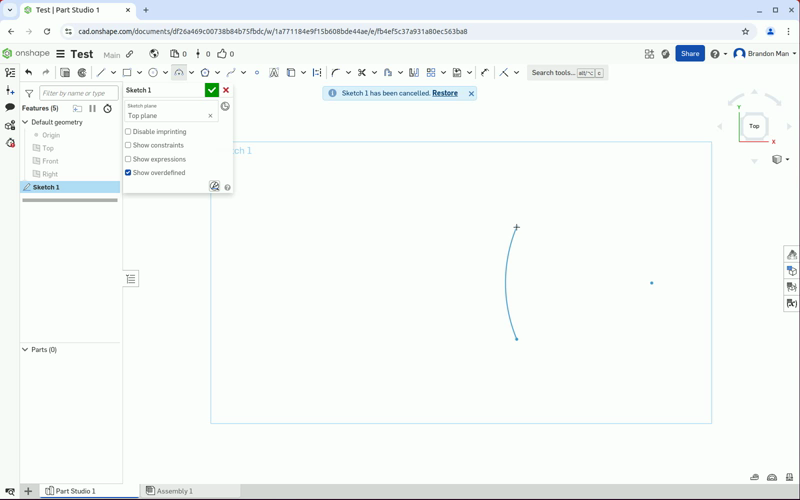
mouse_move(573, 282)
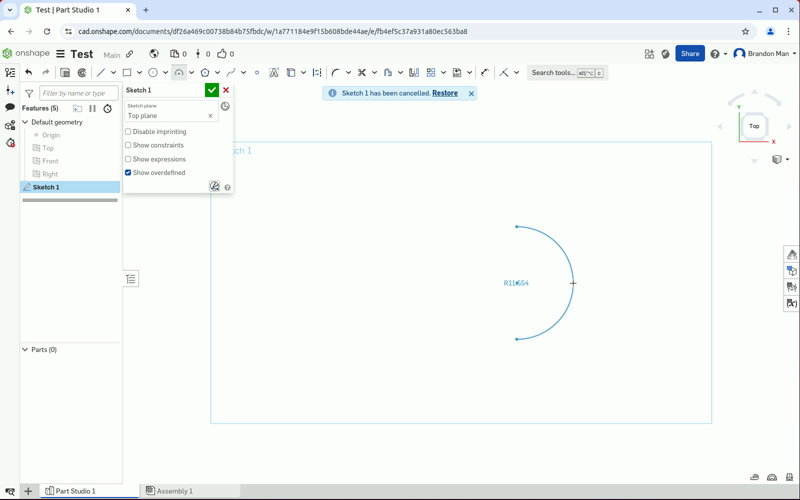
click(573, 282)
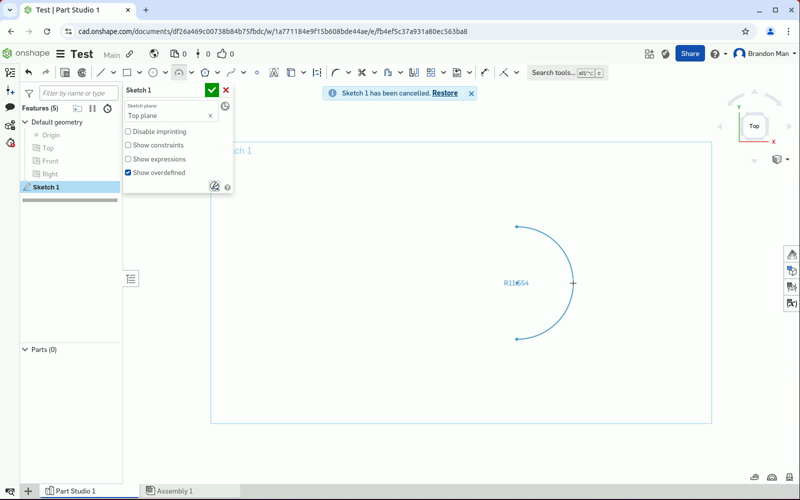
key_up(shift)
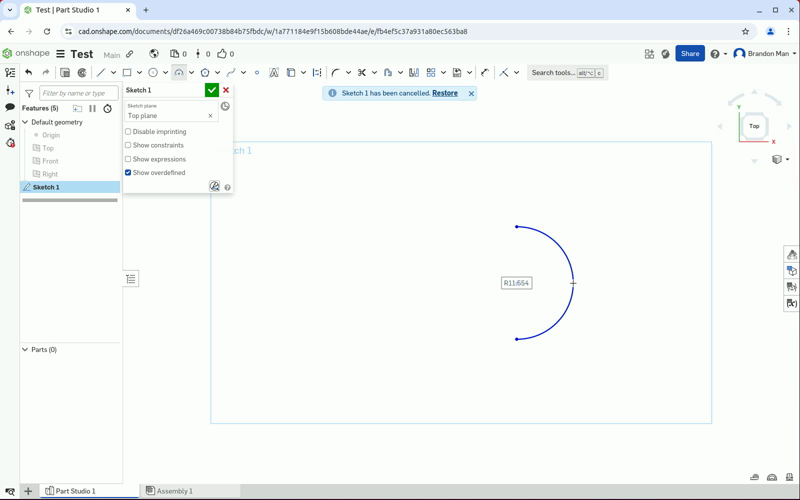
key(esc)
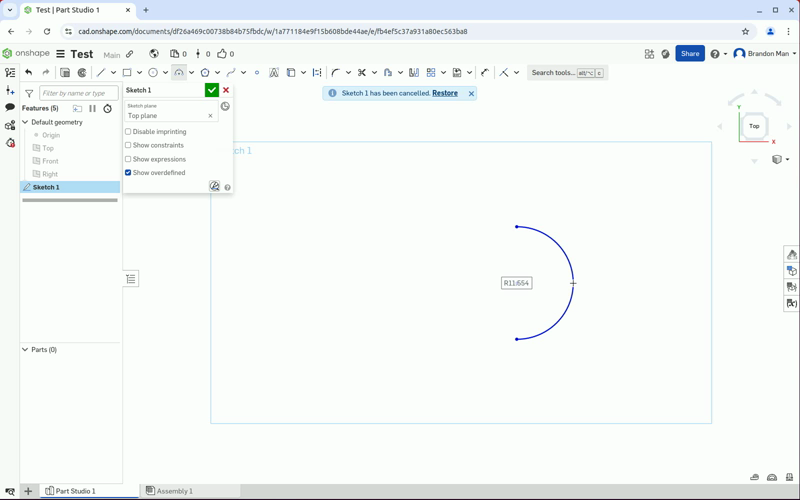
key(l)
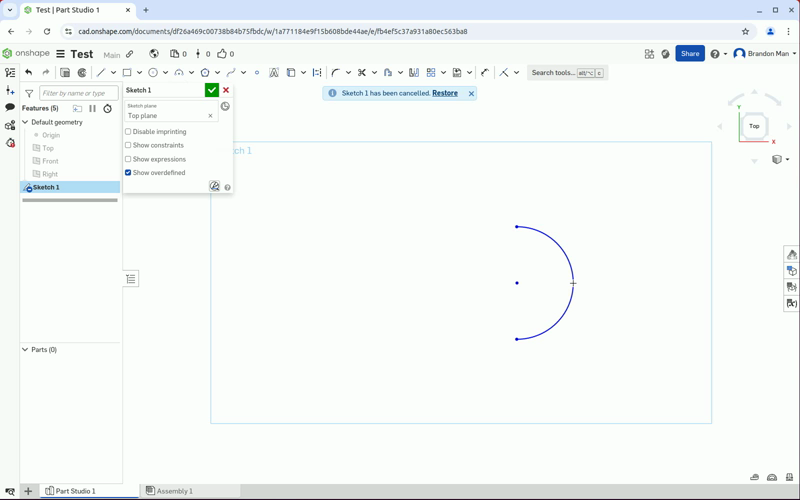
mouse_move(516, 226)
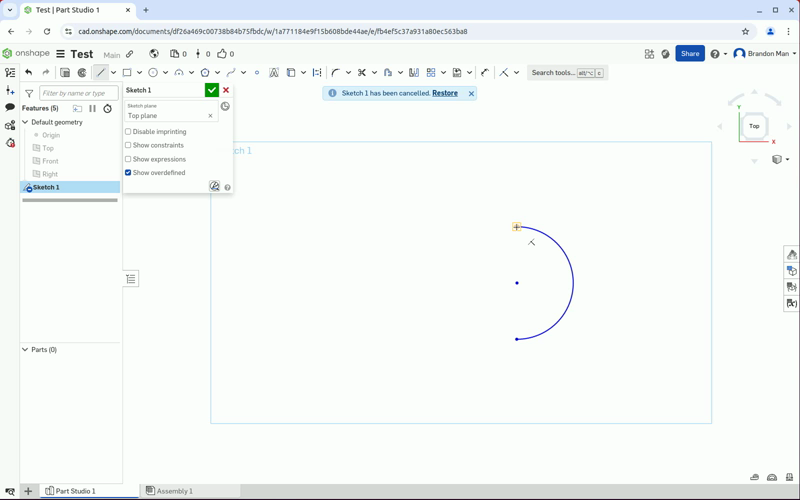
click(516, 226)
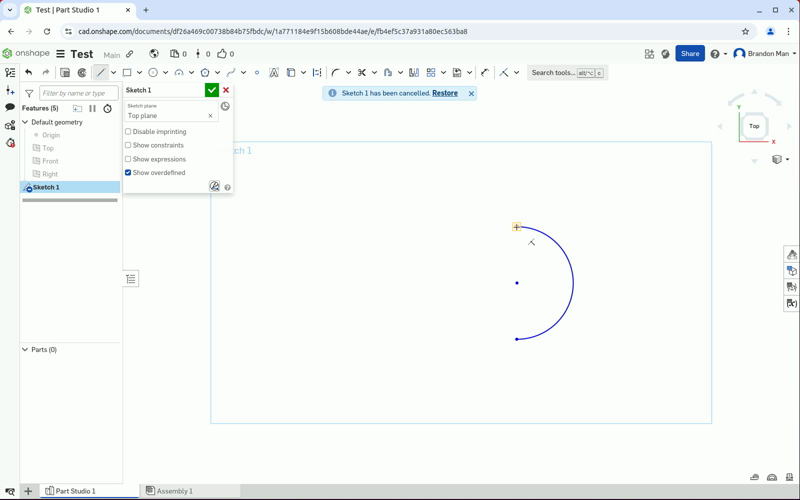
key_down(shift)
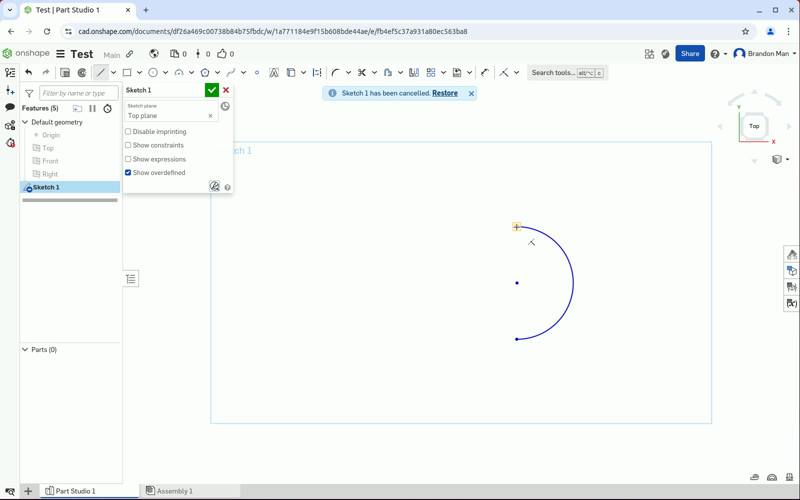
mouse_move(516, 339)
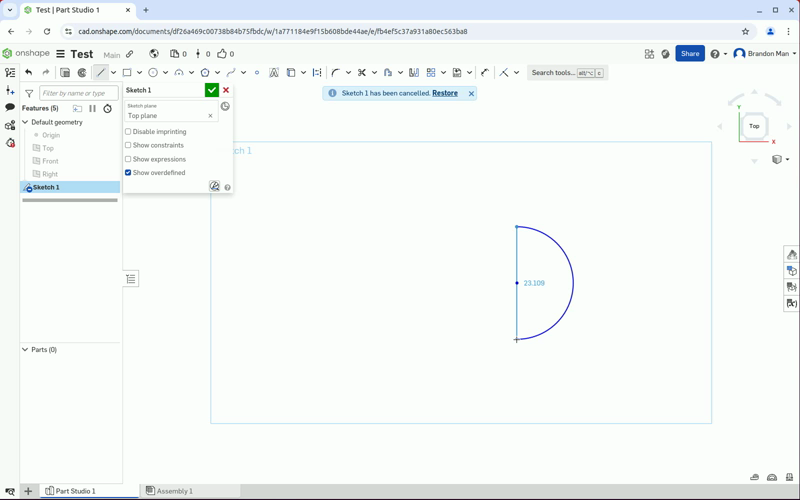
key_up(shift)
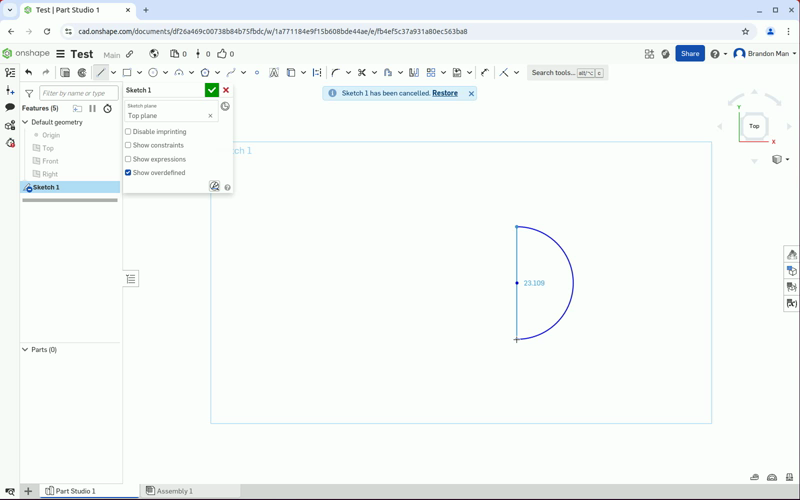
click(516, 339)
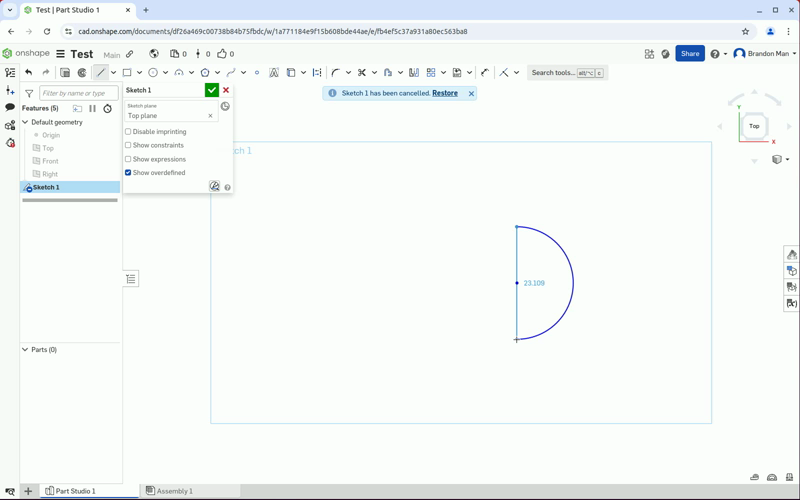
key(esc)
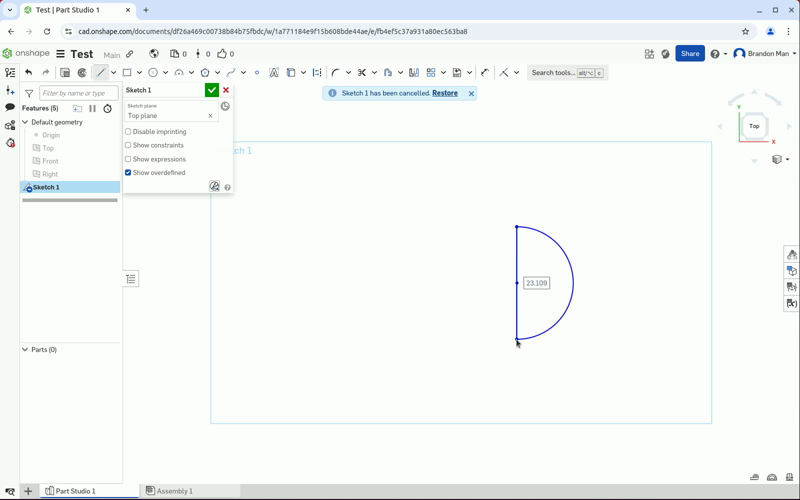
mouse_move(543, 274)
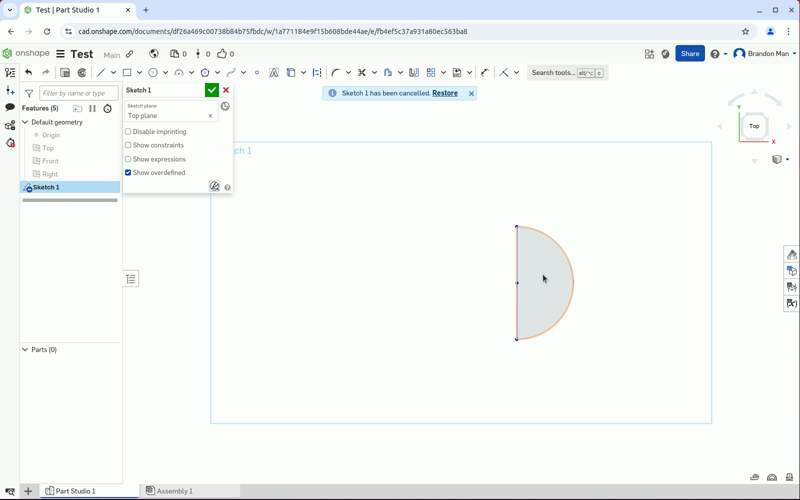
scroll(6)
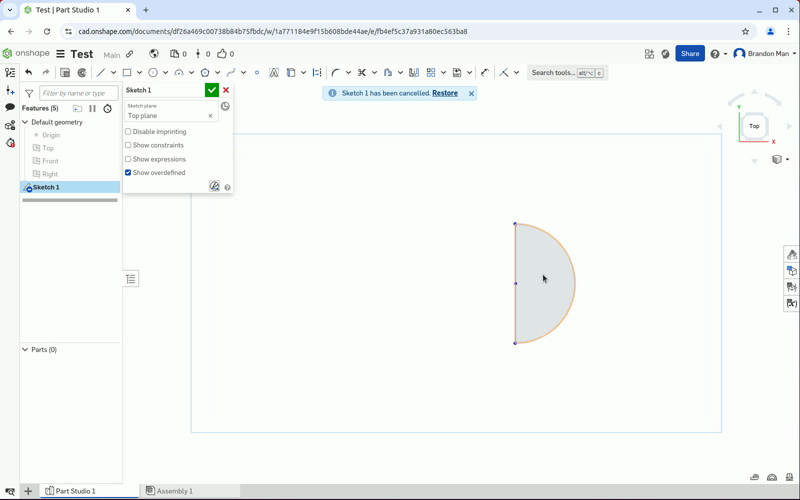
scroll(6)
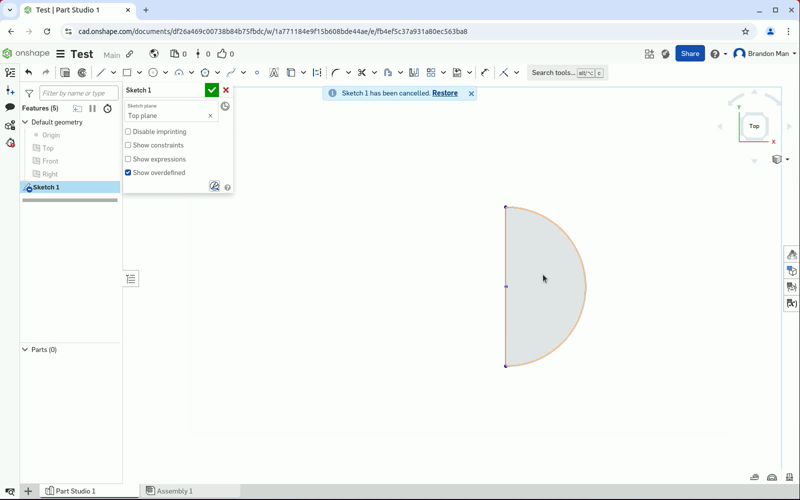
scroll(6)
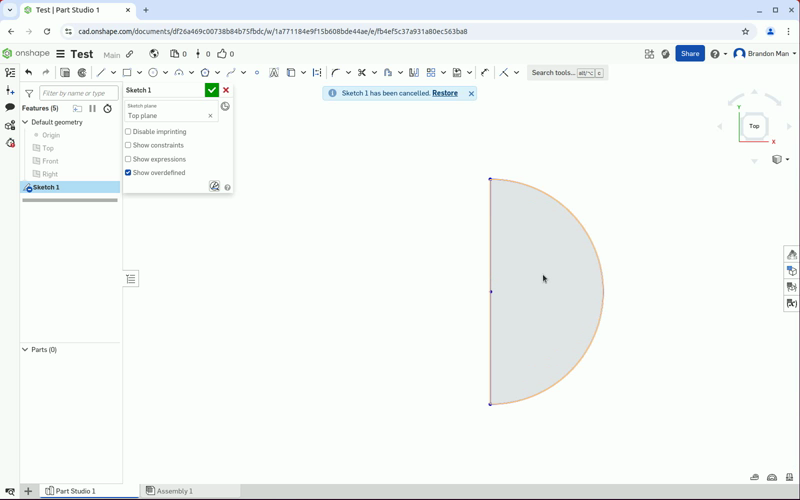
scroll(6)
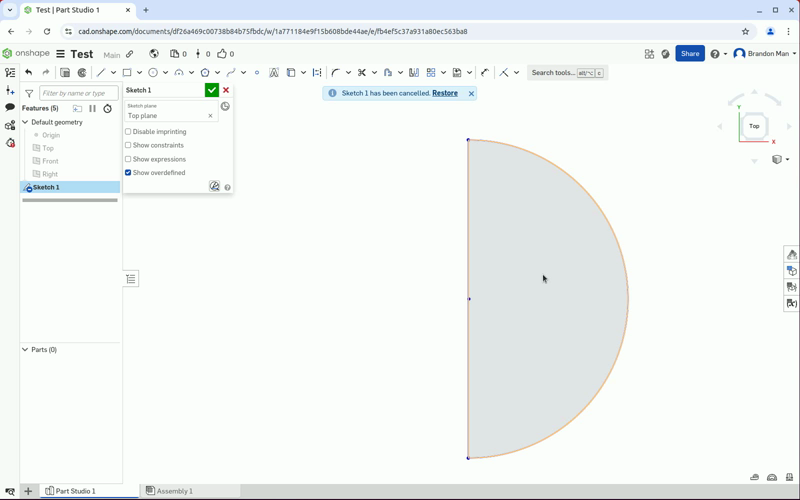
scroll(6)
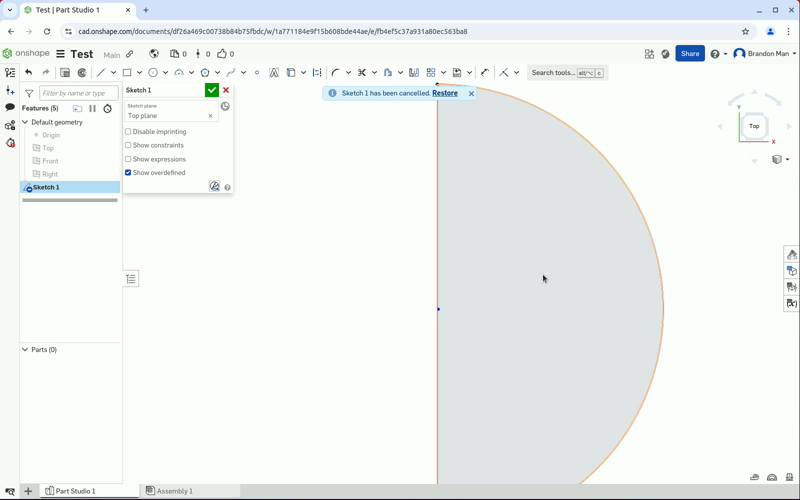
scroll(6)
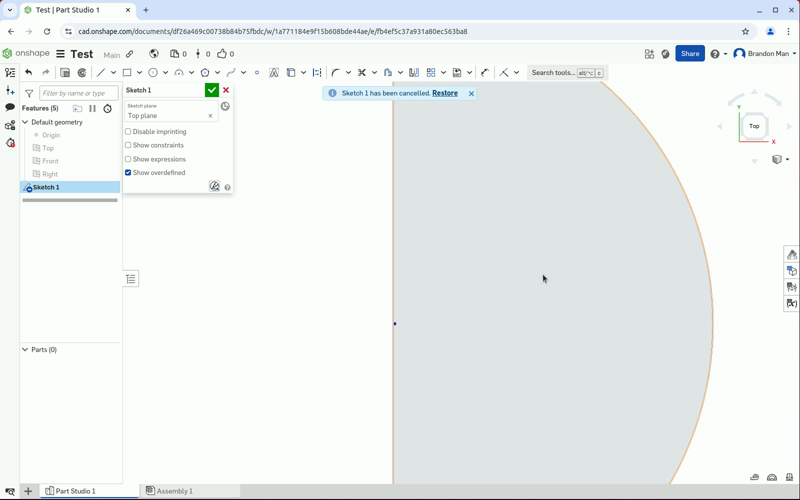
scroll(6)
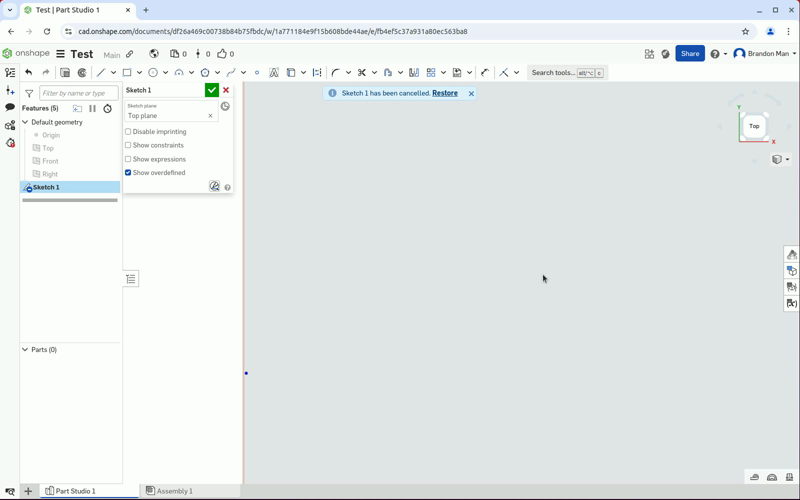
click(543, 274)
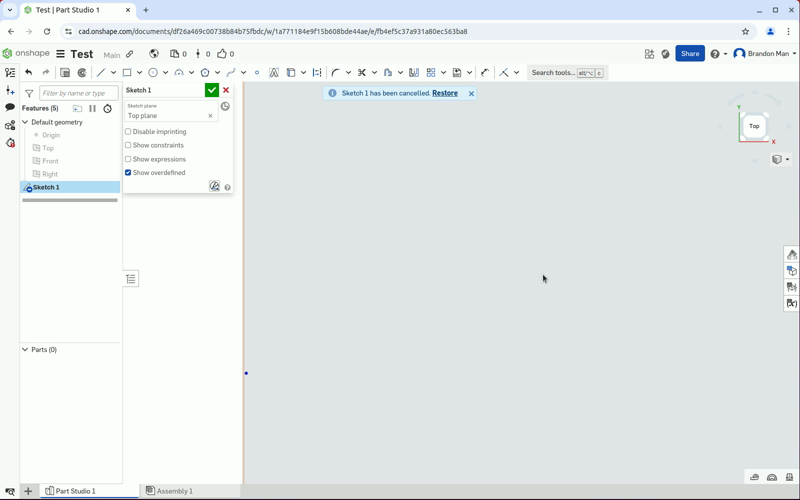
scroll(-6)
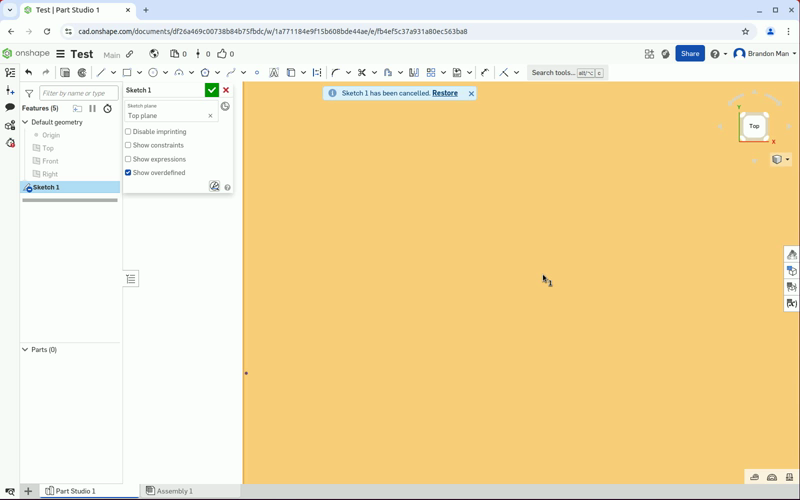
scroll(-6)
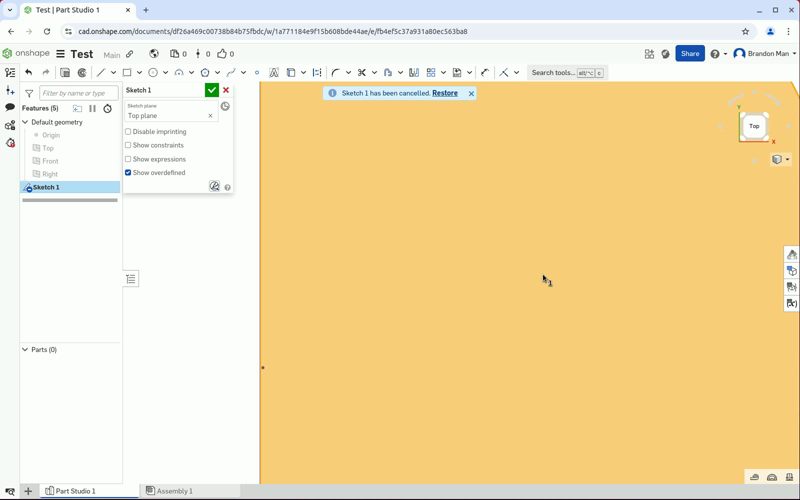
scroll(-6)
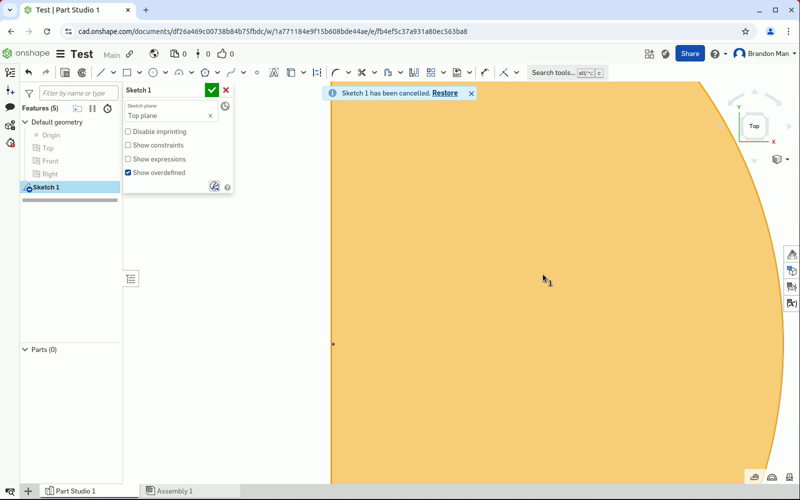
scroll(-6)
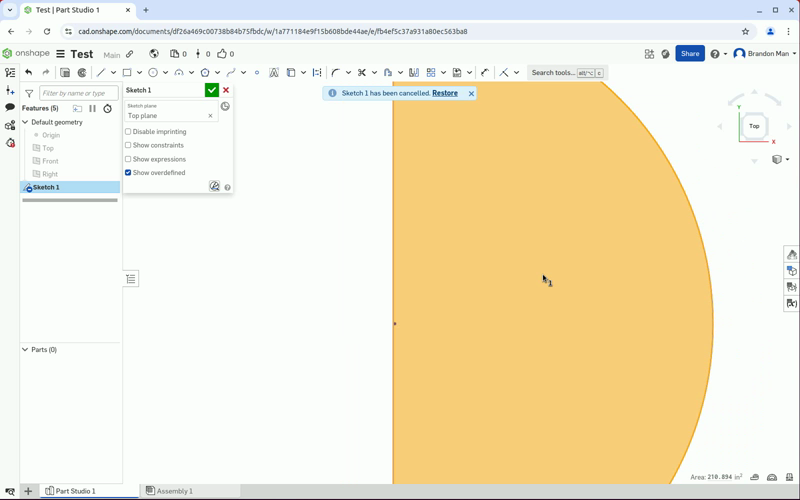
scroll(-6)
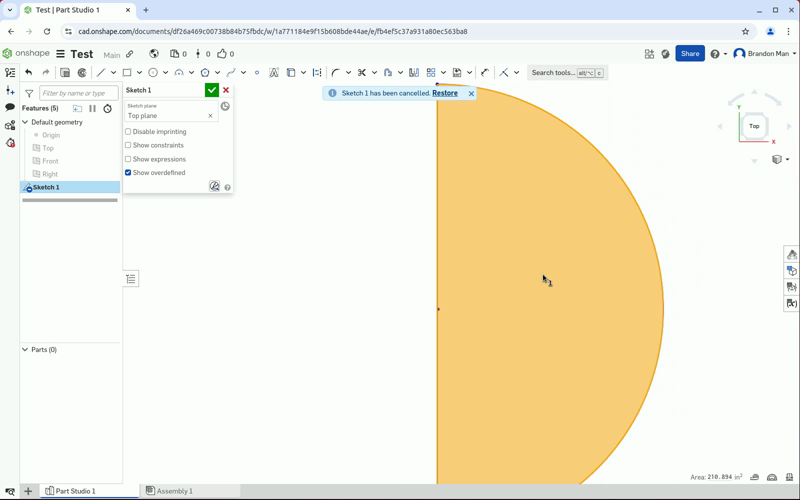
scroll(-6)
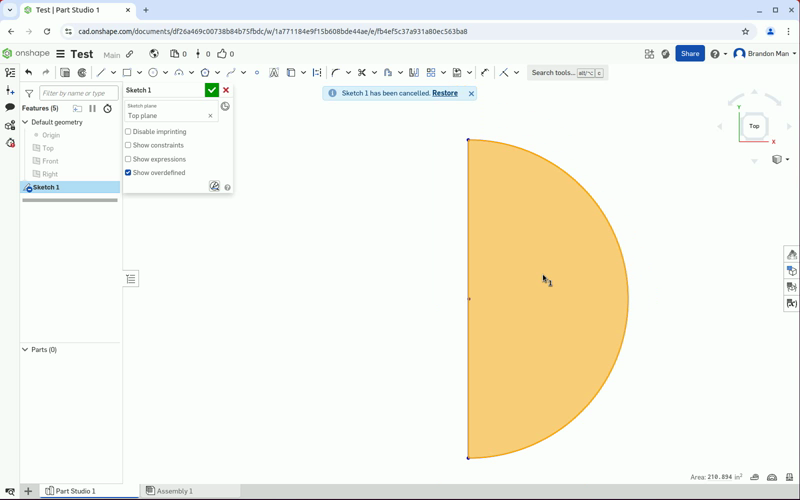
scroll(-6)
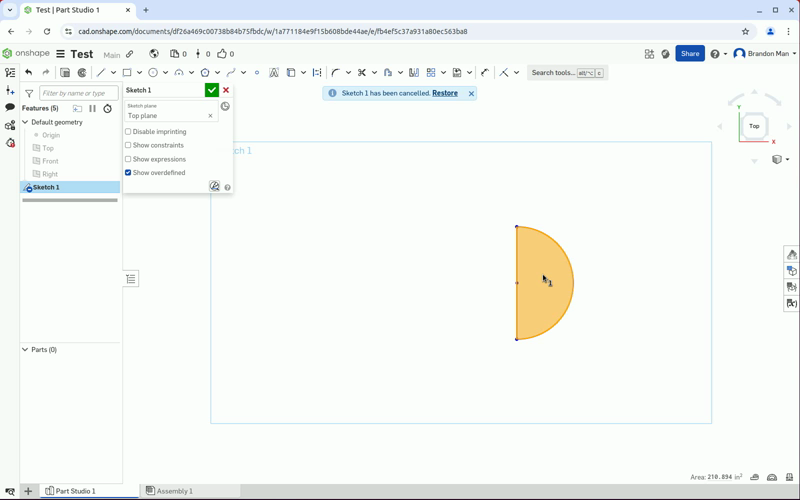
mouse_move(73, 352)
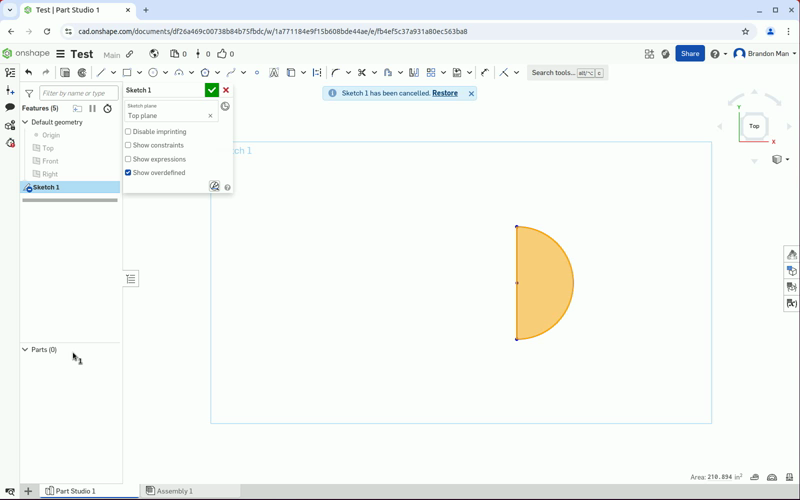
key(shift+y)
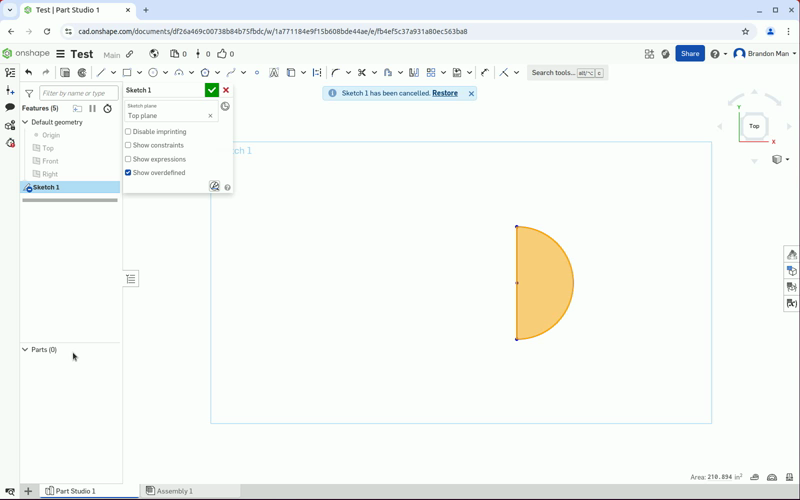
key(shift+e)
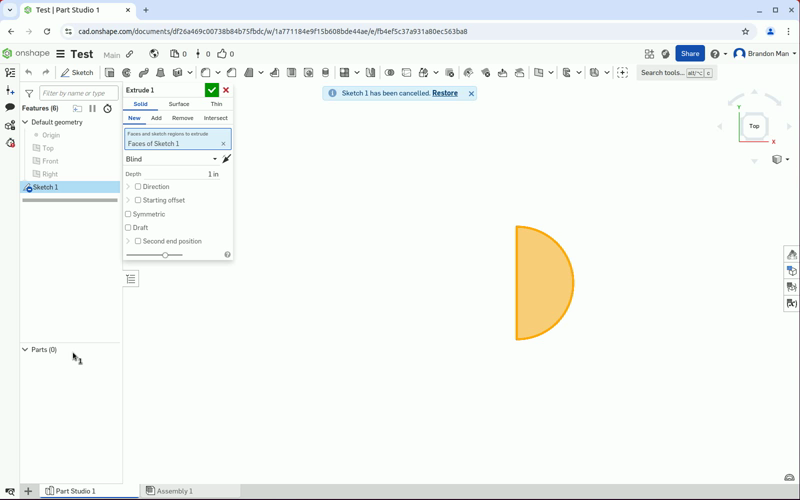
mouse_move(143, 106)
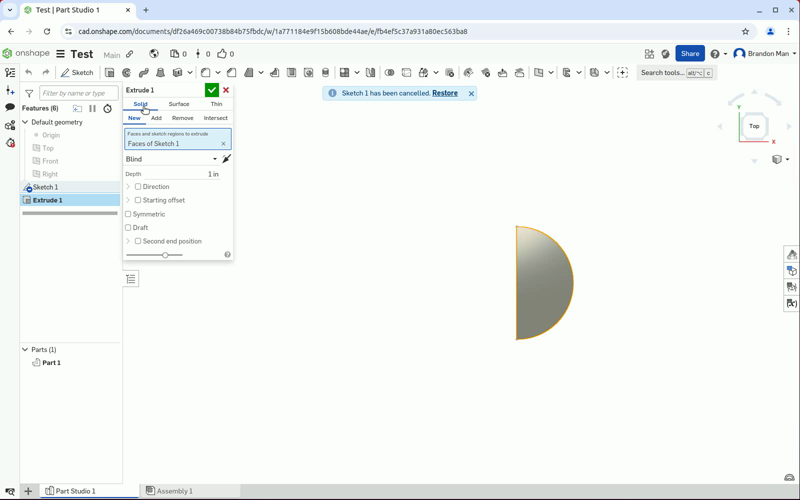
click(143, 106)
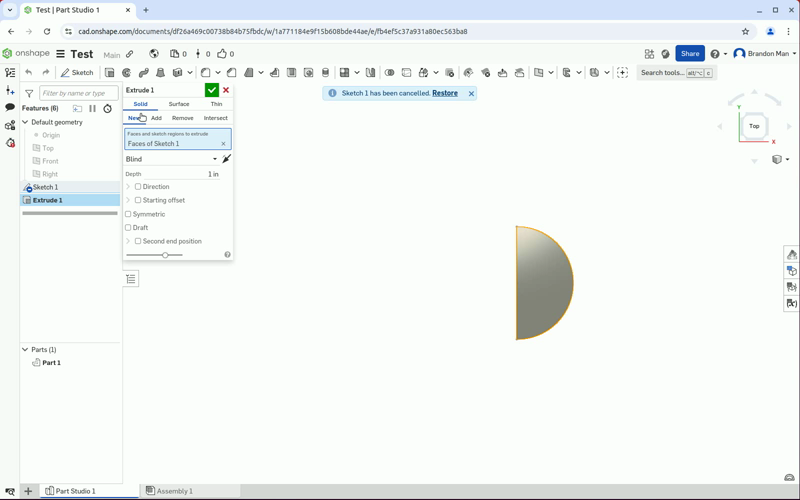
mouse_move(137, 120)
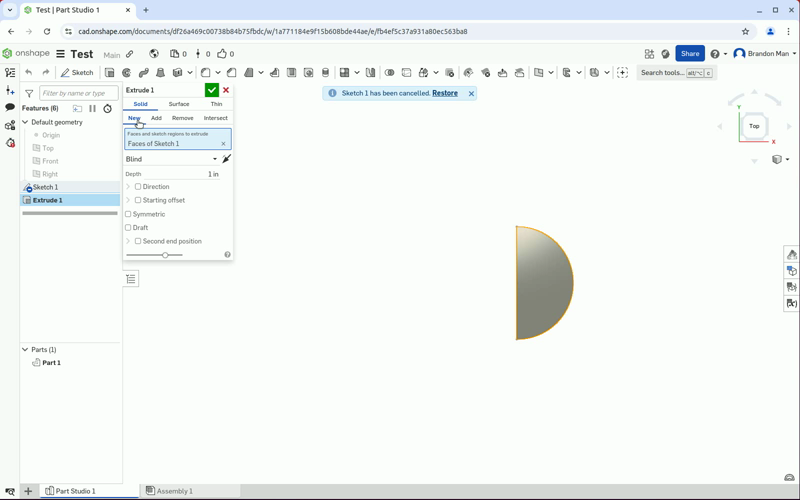
click(137, 120)
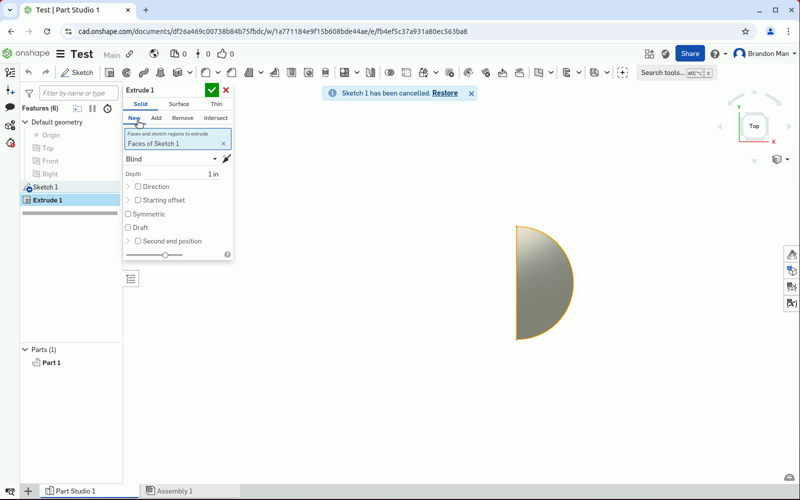
key(tab, 4)
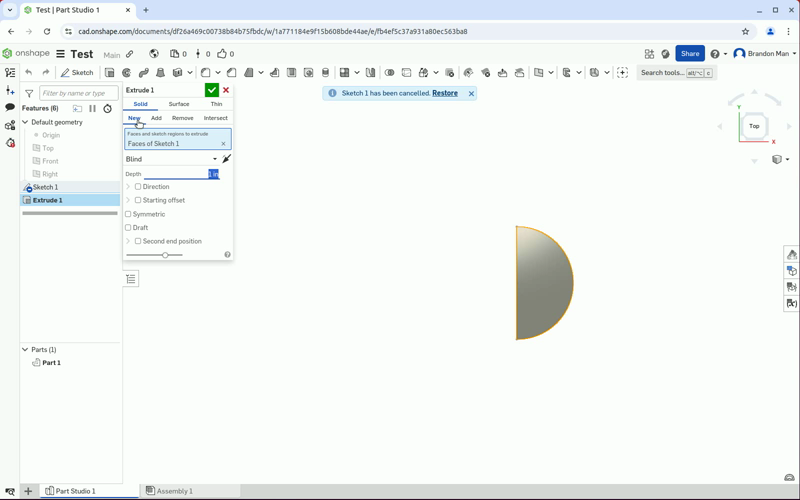
text(4.574)
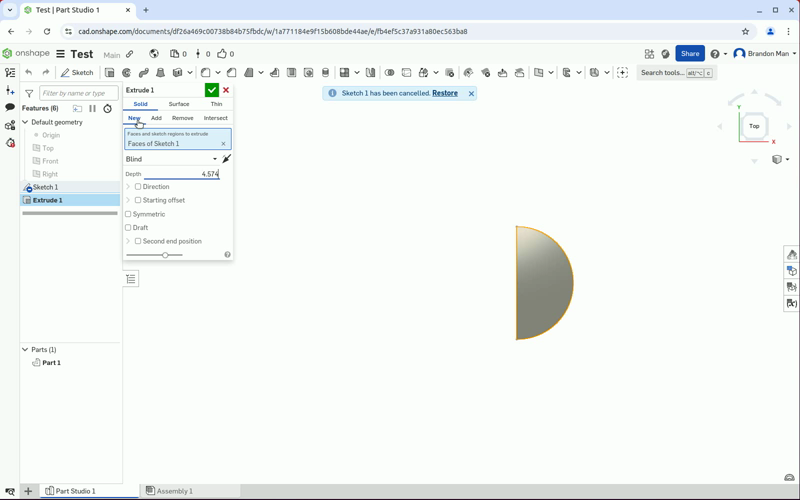
key(enter)
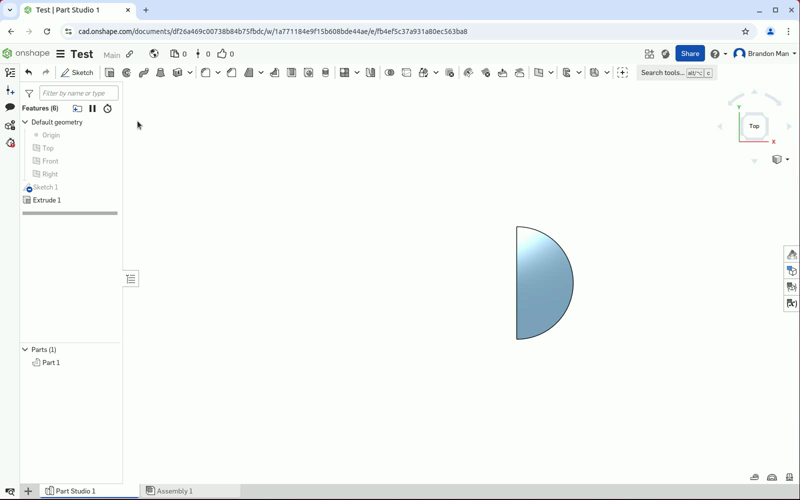
key(shift+h)
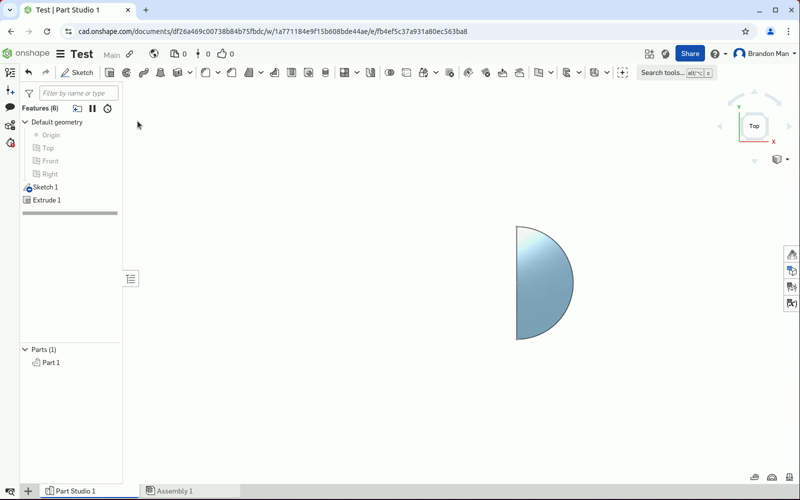
key(shift+h)
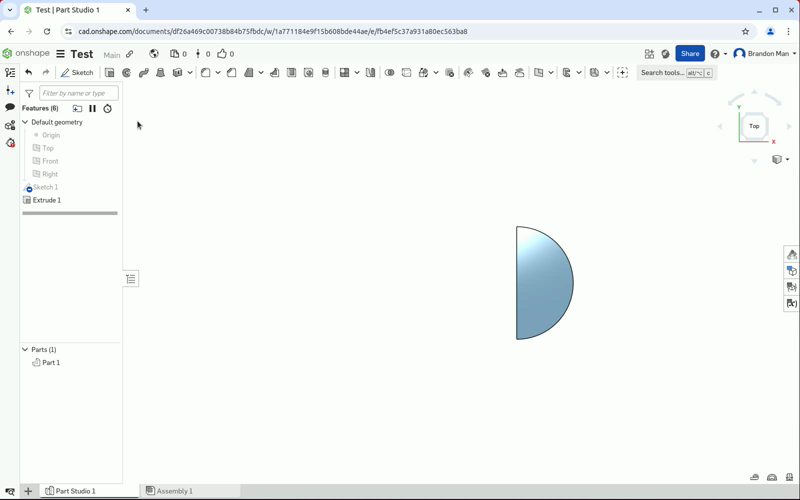
mouse_move(73, 189)
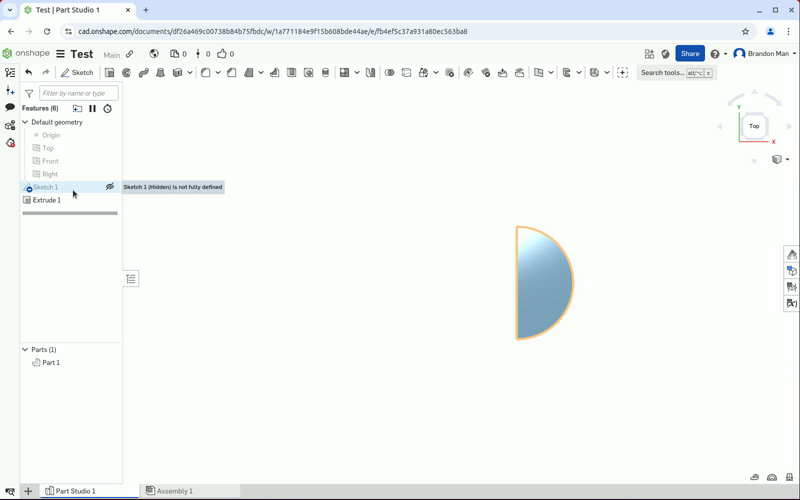
click(73, 189)
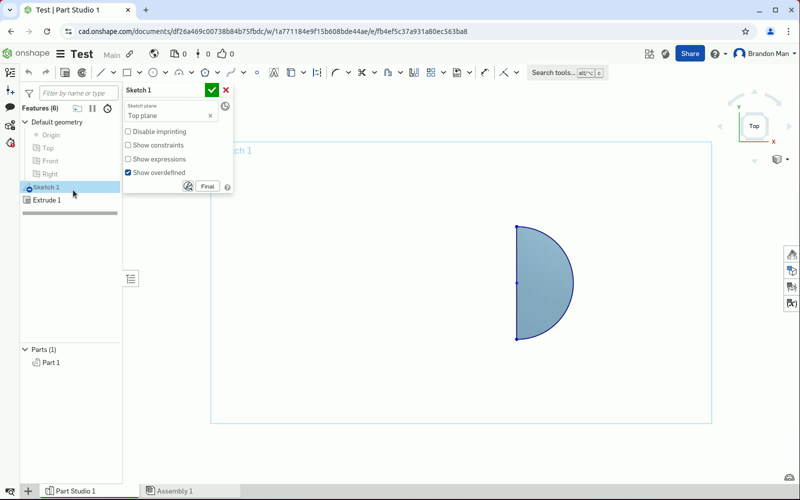
mouse_move(229, 92)
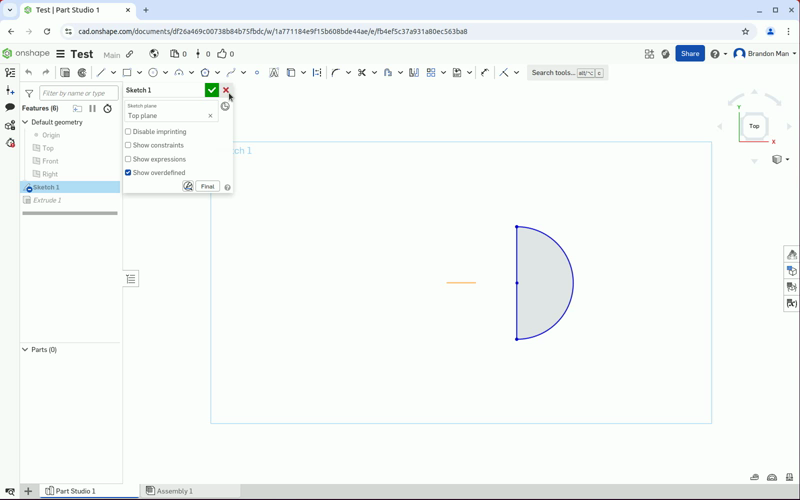
click(229, 92)
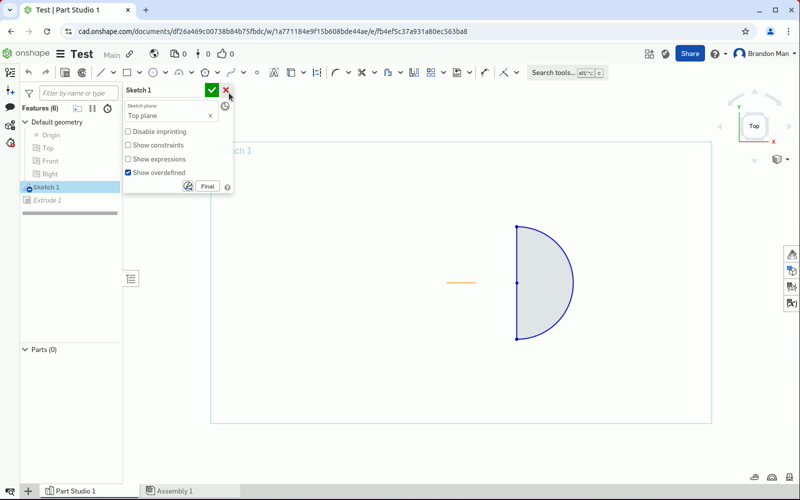
key(shift+s)
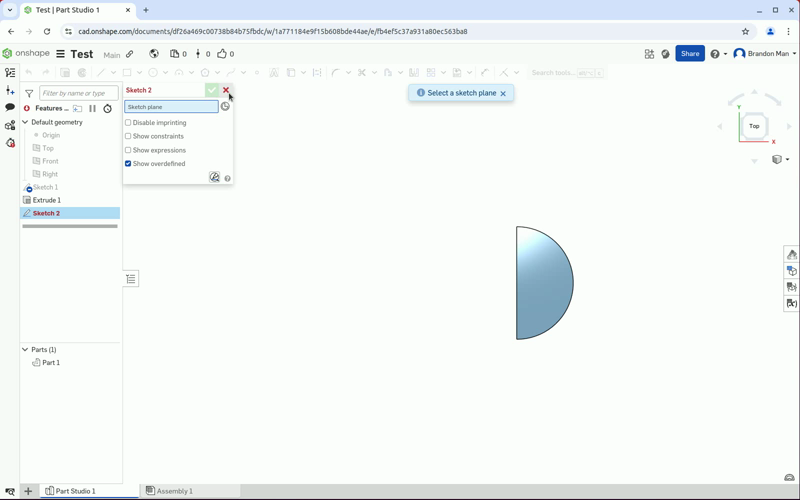
mouse_move(73, 150)
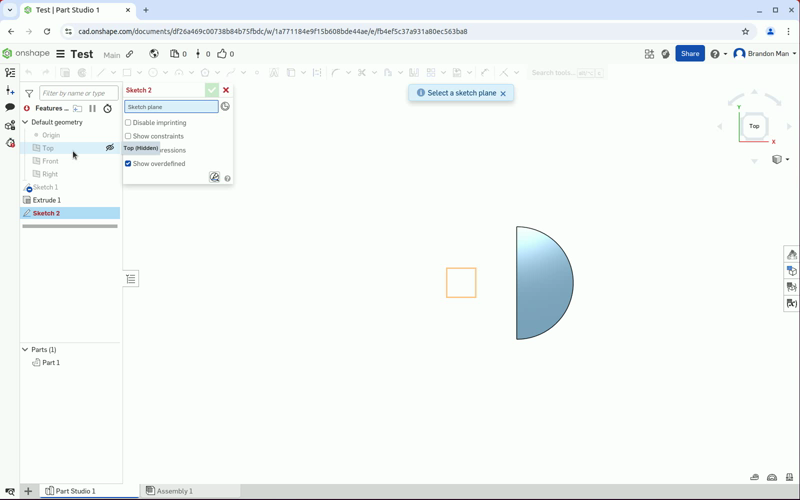
click(73, 150)
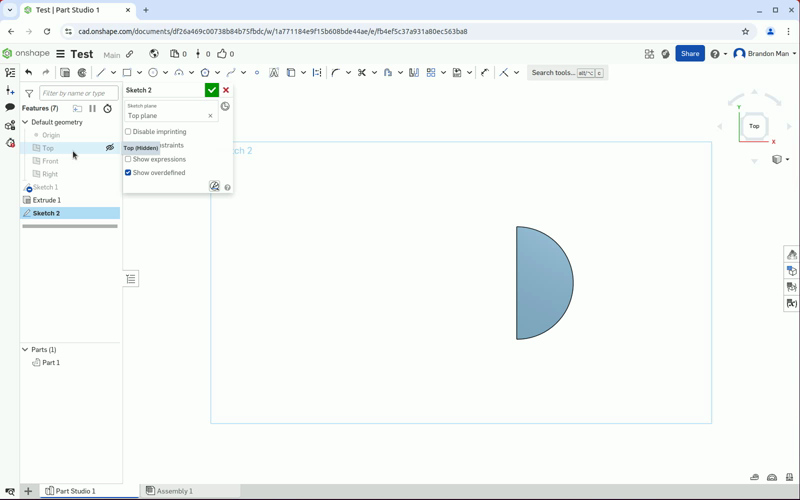
mouse_move(73, 352)
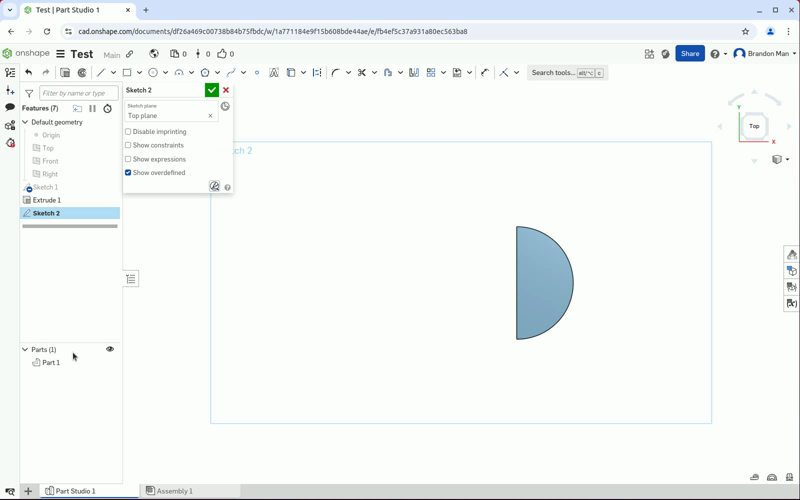
key(y)
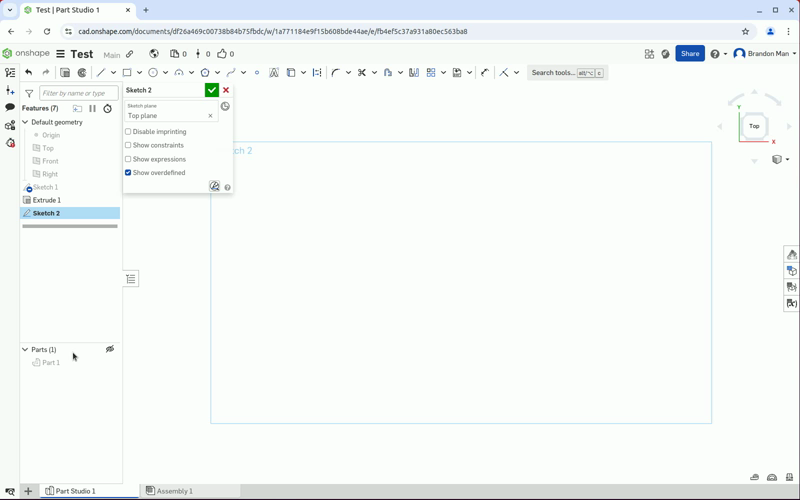
key(l)
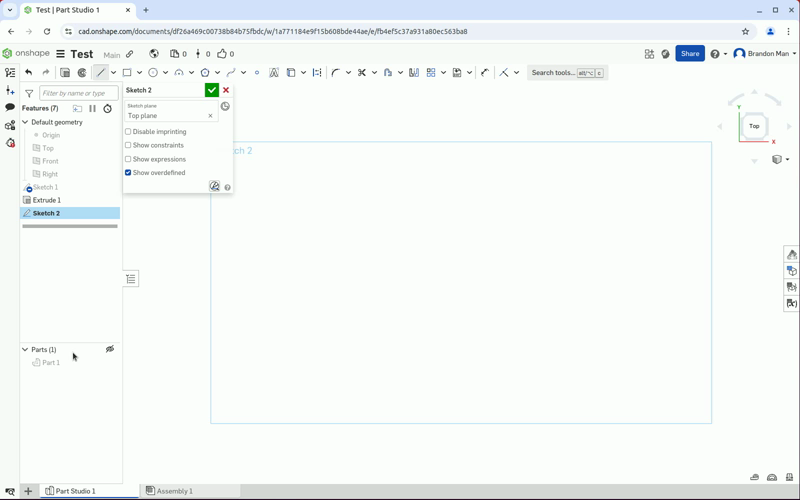
key_down(shift)
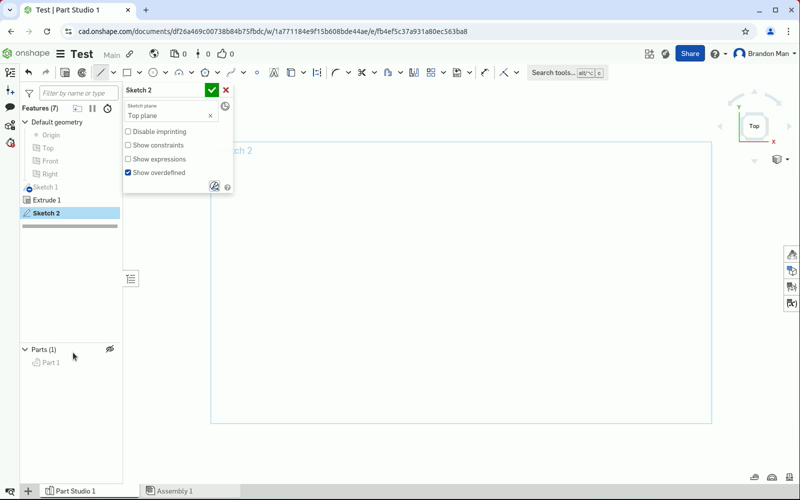
mouse_move(404, 339)
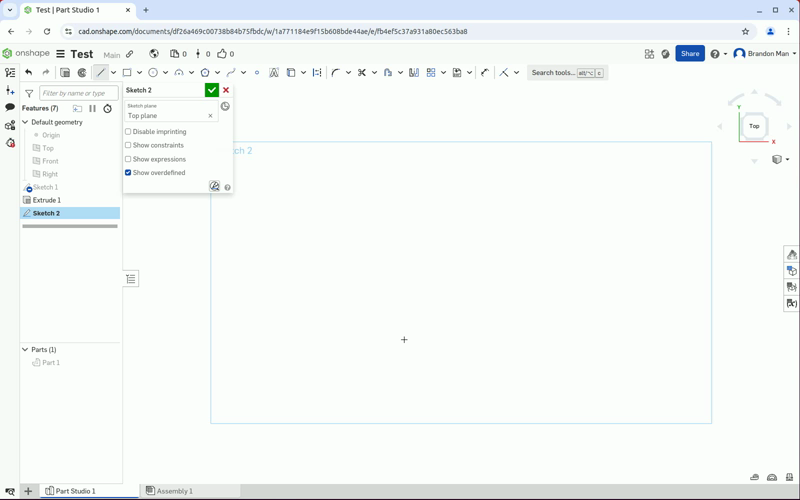
click(404, 339)
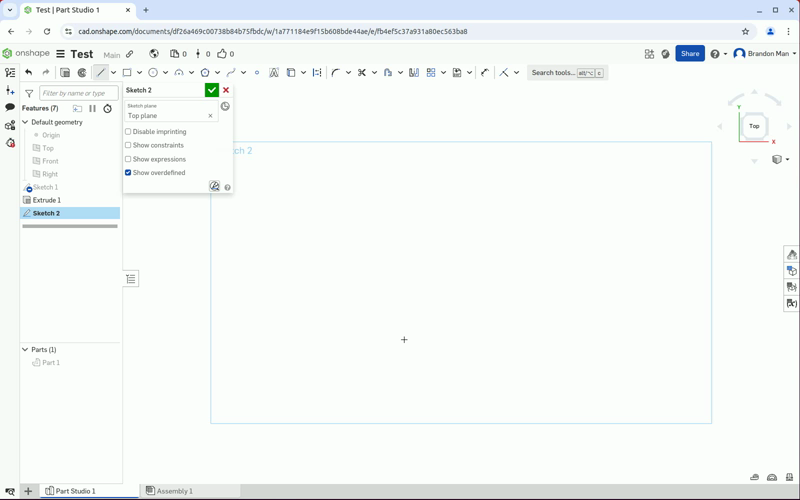
key_up(shift)
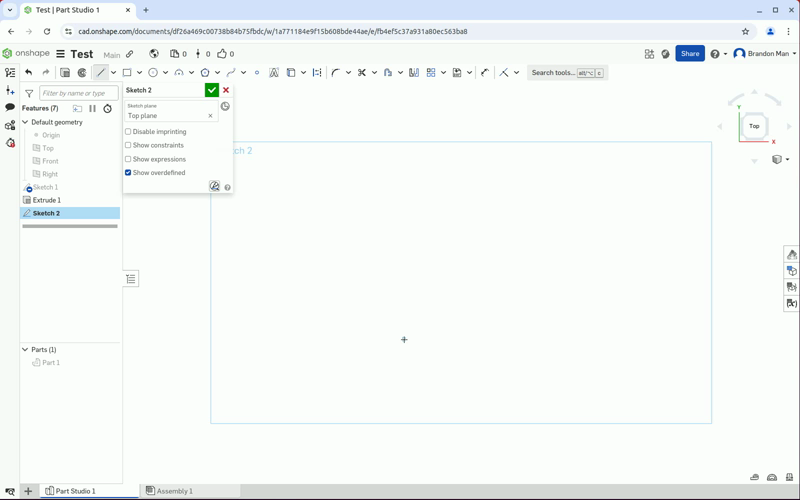
key_down(shift)
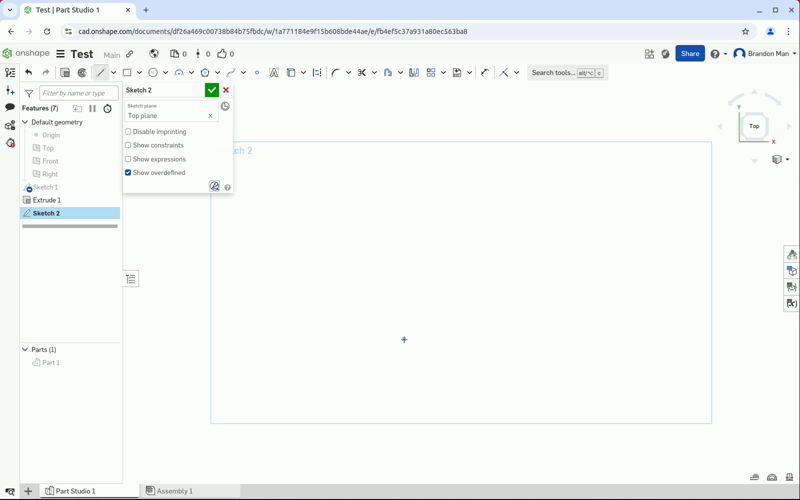
mouse_move(404, 226)
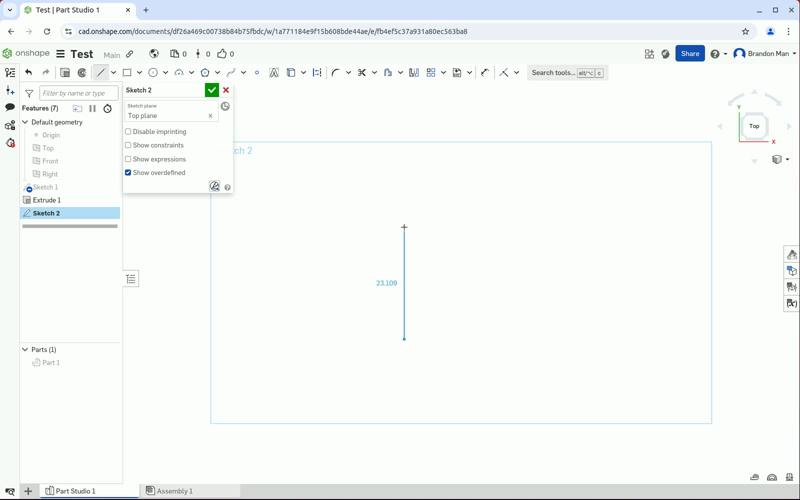
click(404, 226)
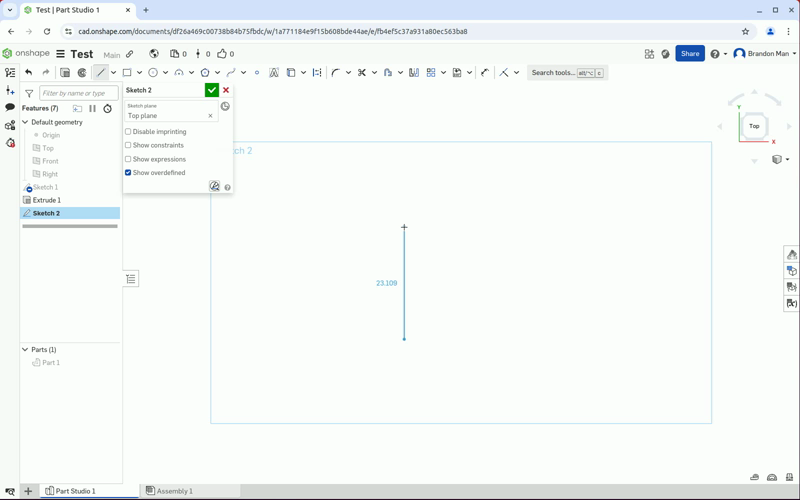
key_up(shift)
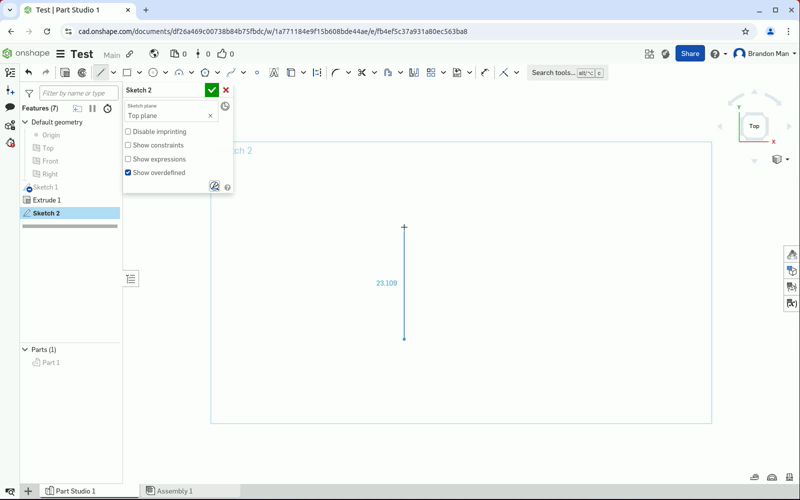
key(esc)
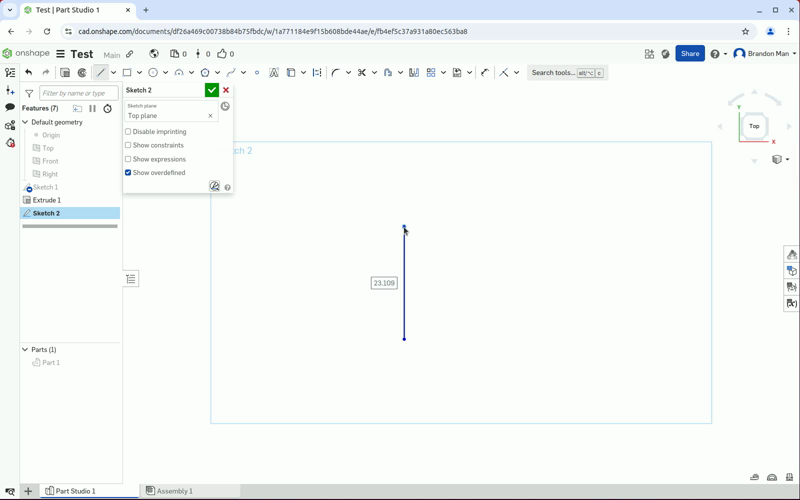
key(a)
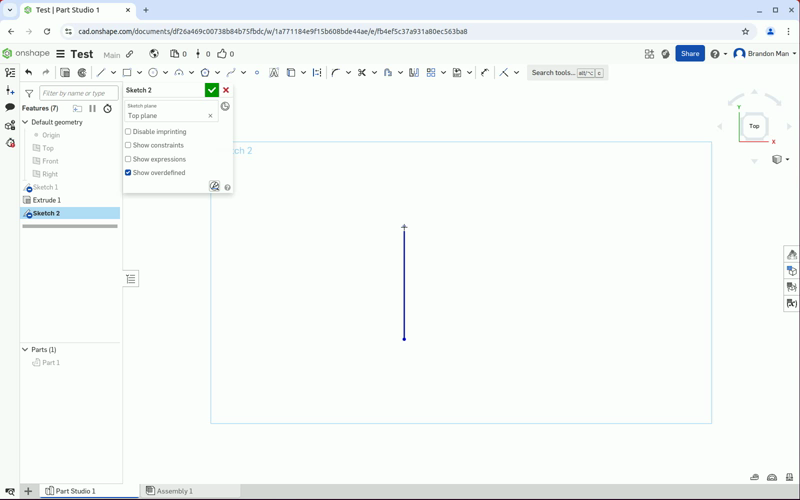
mouse_move(404, 226)
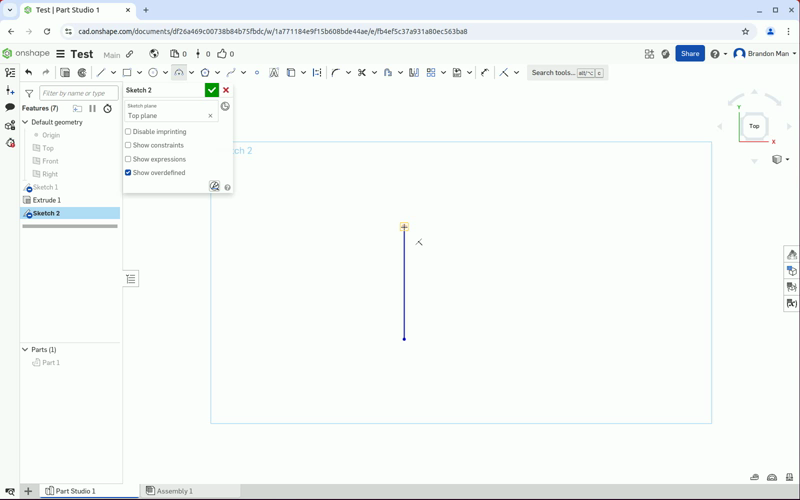
click(404, 226)
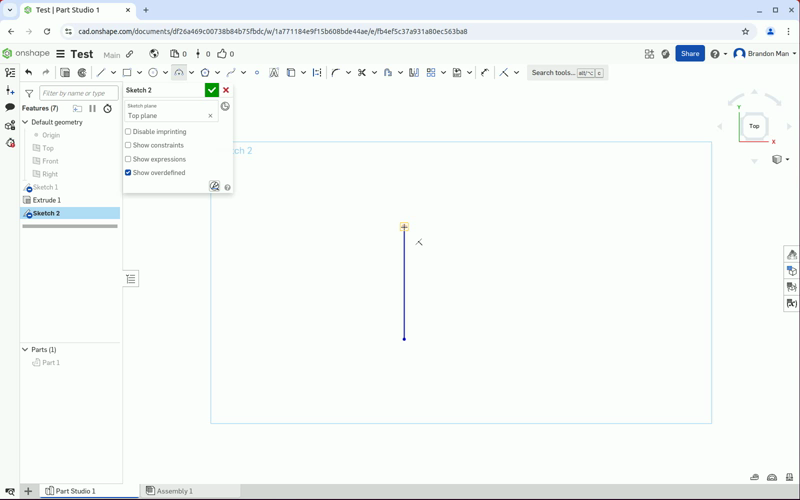
mouse_move(404, 339)
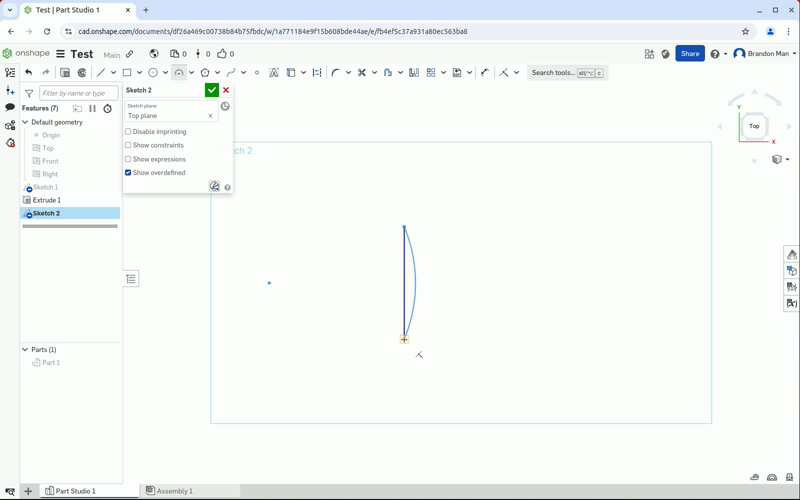
click(404, 339)
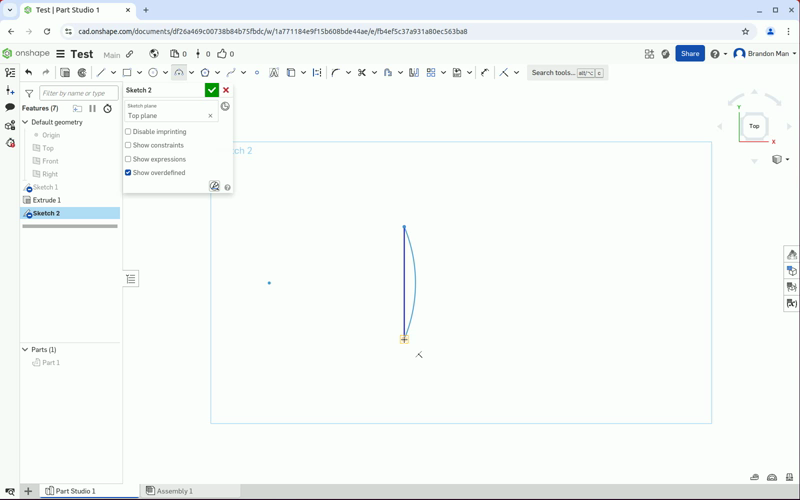
key_down(shift)
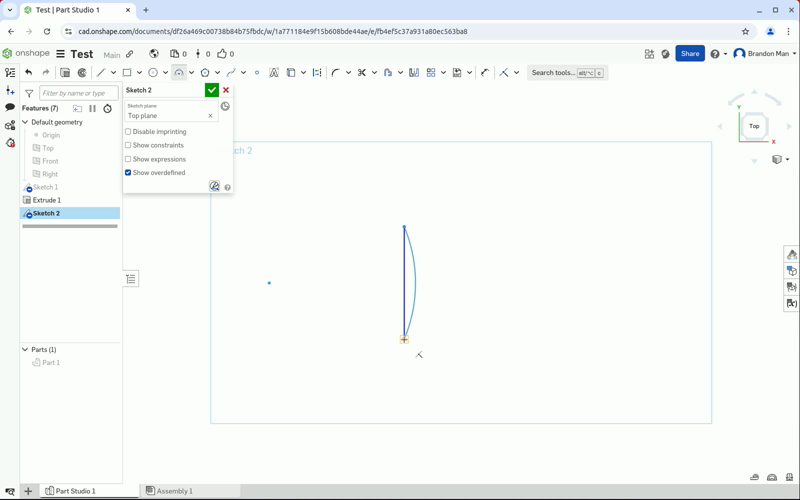
mouse_move(348, 282)
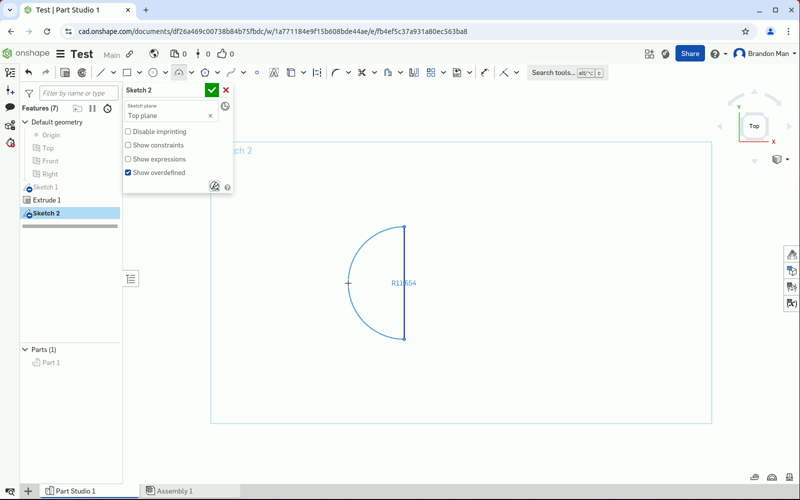
click(348, 282)
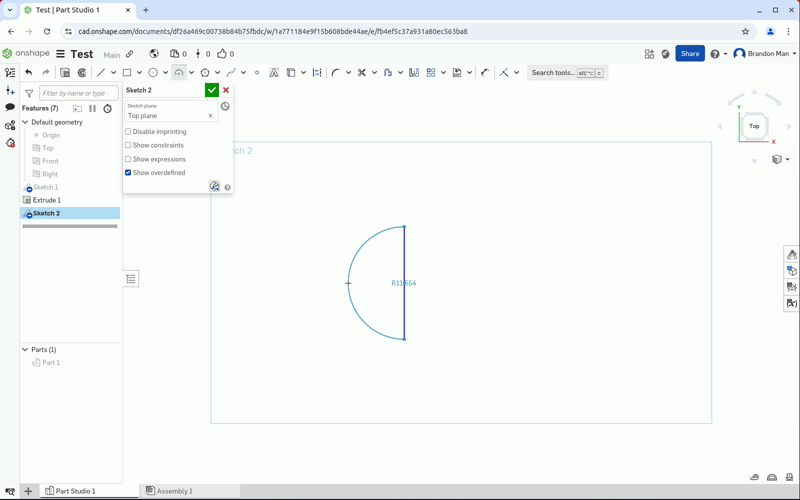
key_up(shift)
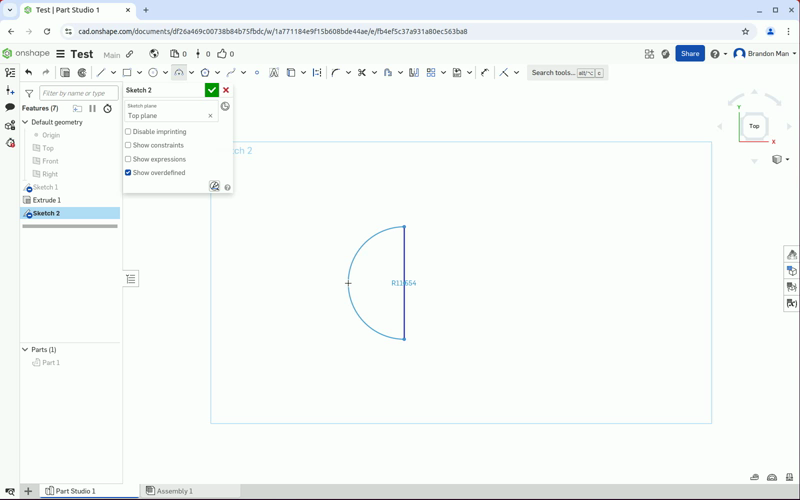
key(esc)
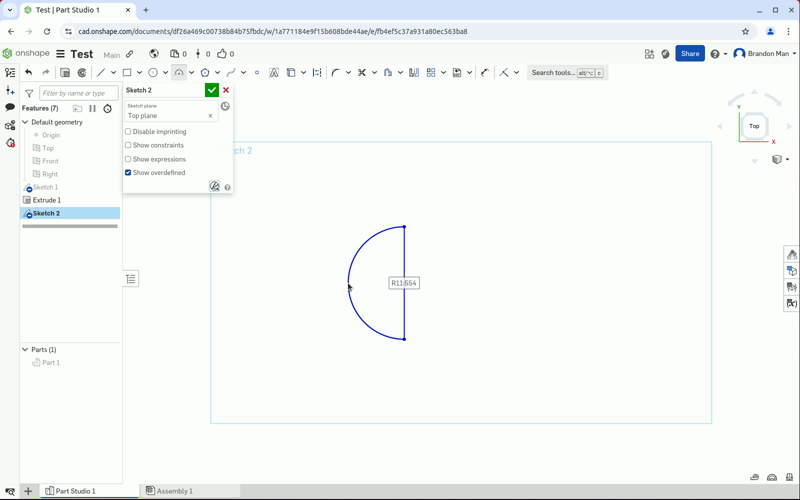
mouse_move(385, 316)
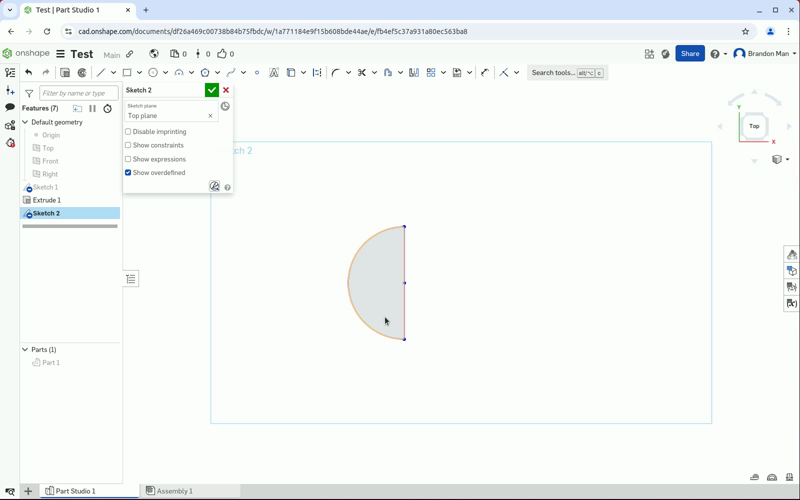
click(385, 316)
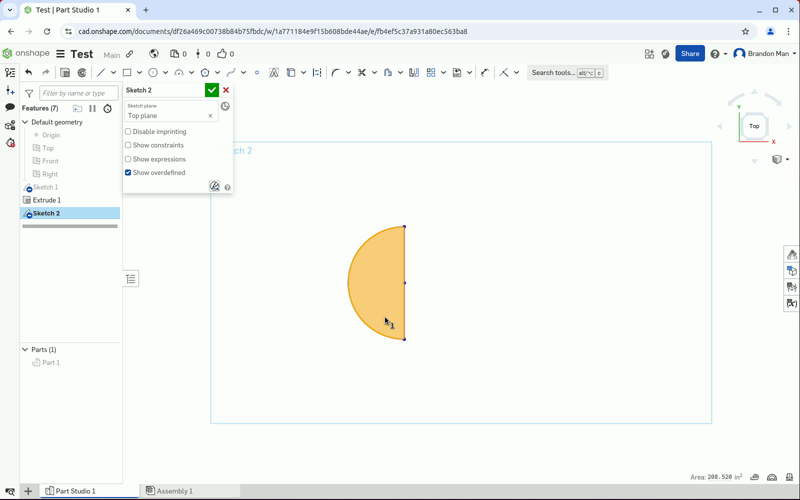
mouse_move(73, 352)
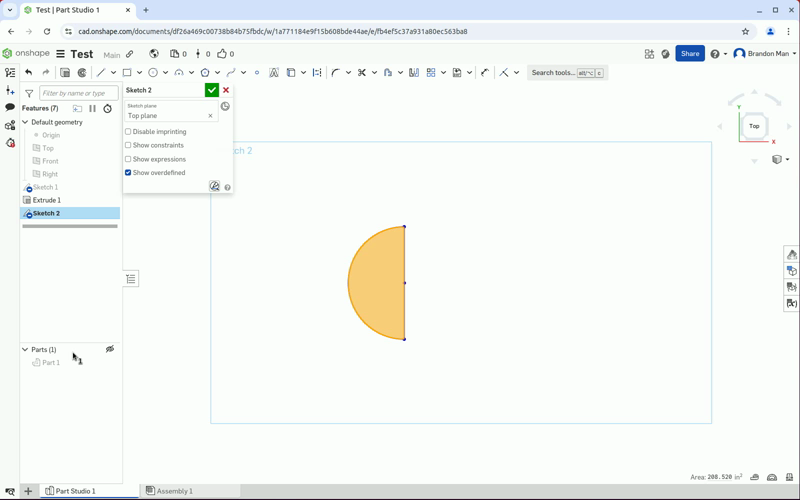
key(shift+y)
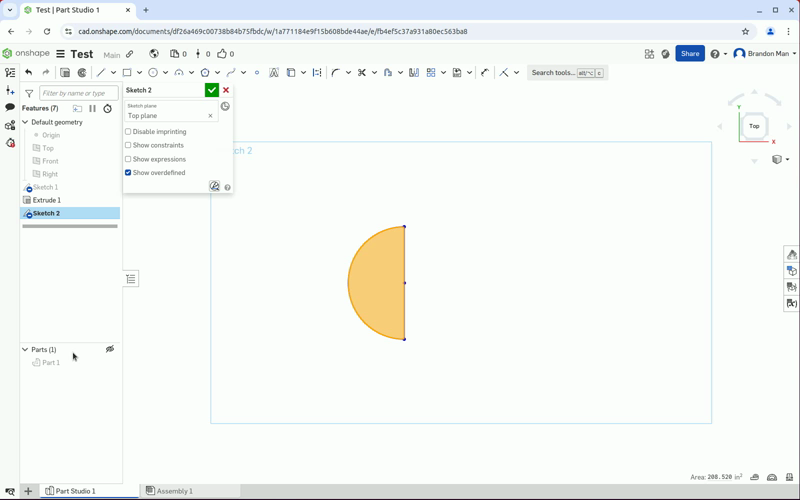
key(shift+e)
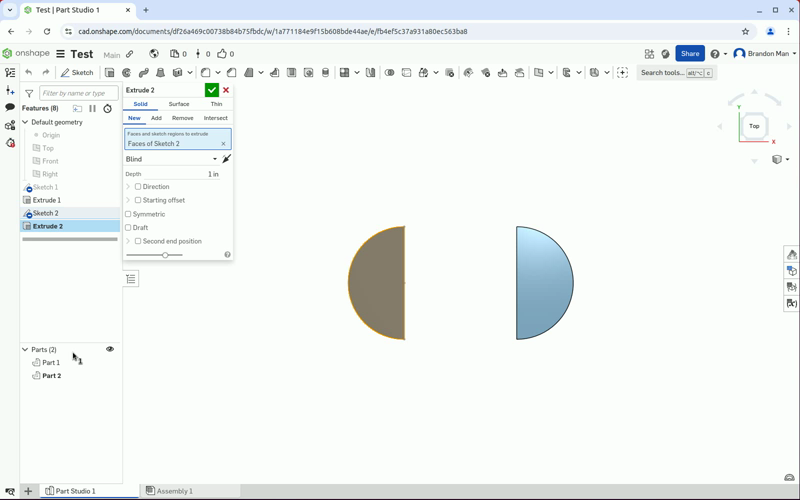
mouse_move(143, 106)
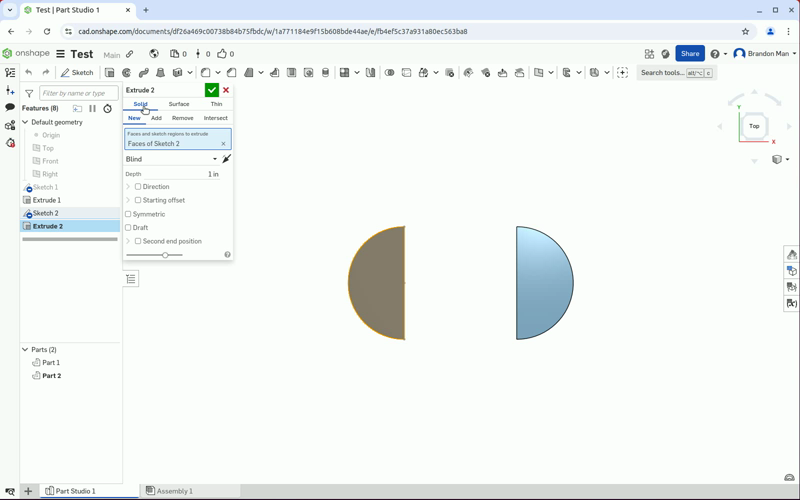
click(143, 106)
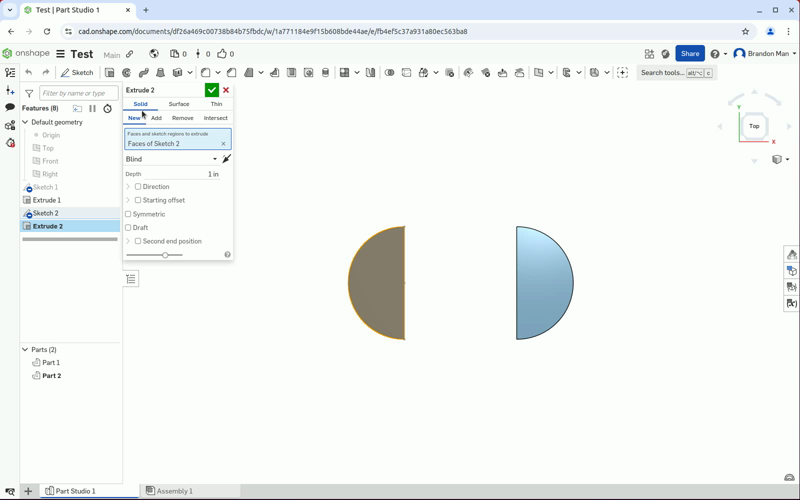
mouse_move(137, 120)
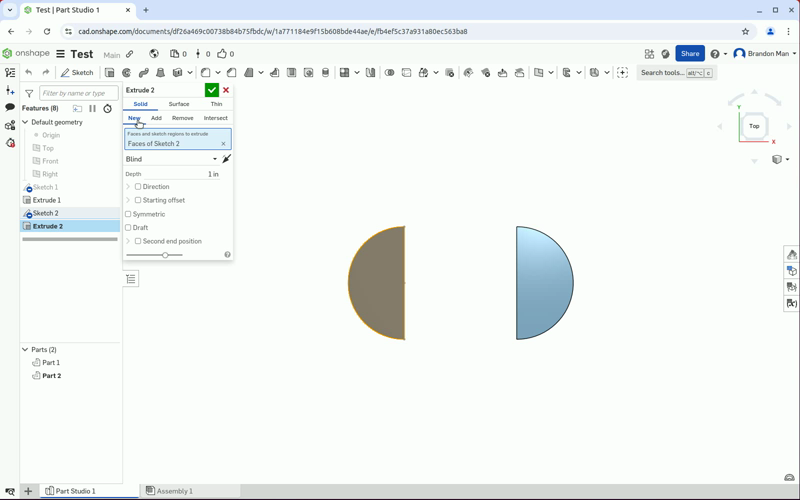
click(137, 120)
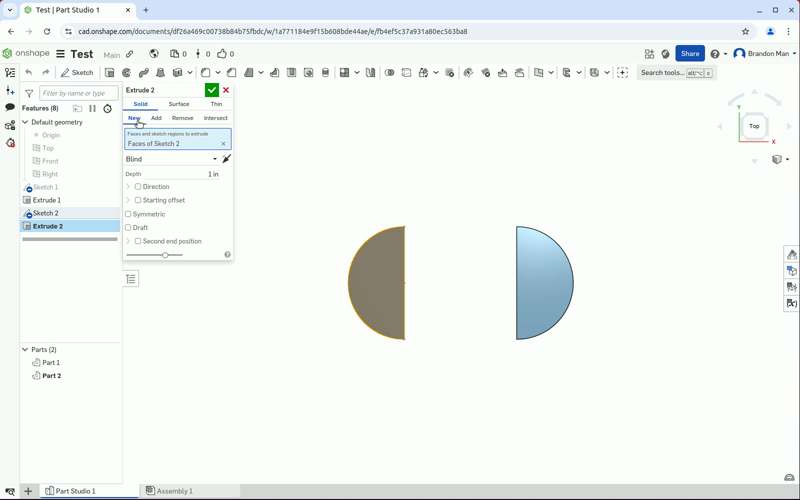
key(tab, 4)
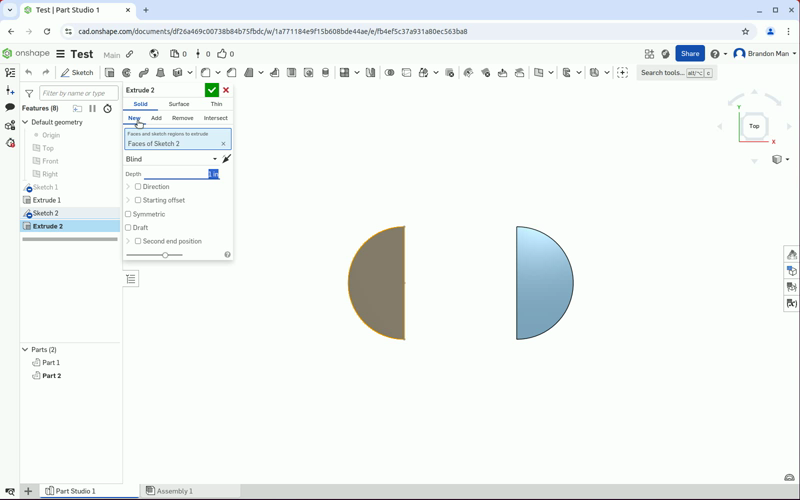
text(4.574)
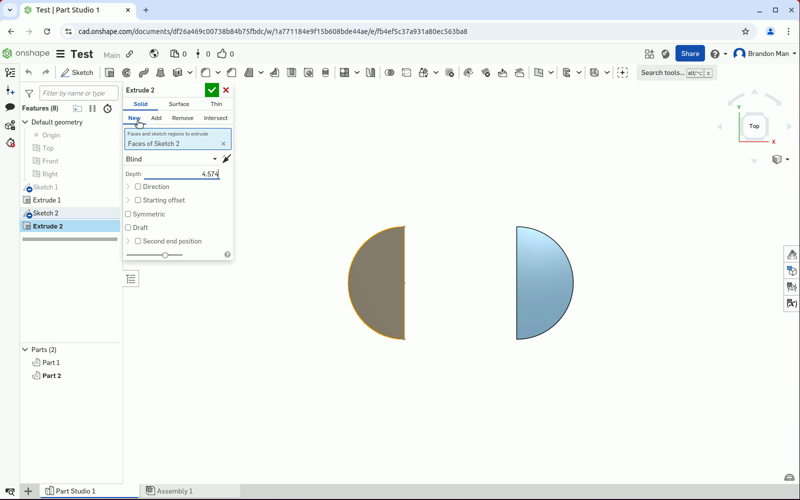
key(enter)
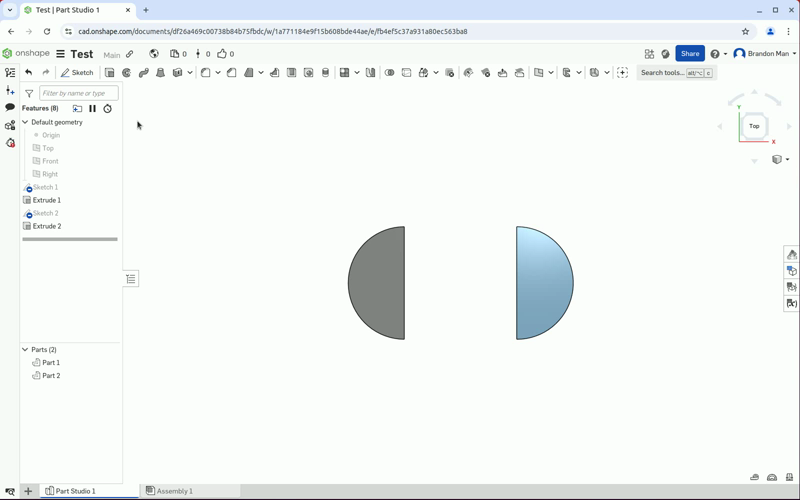
key(shift+h)
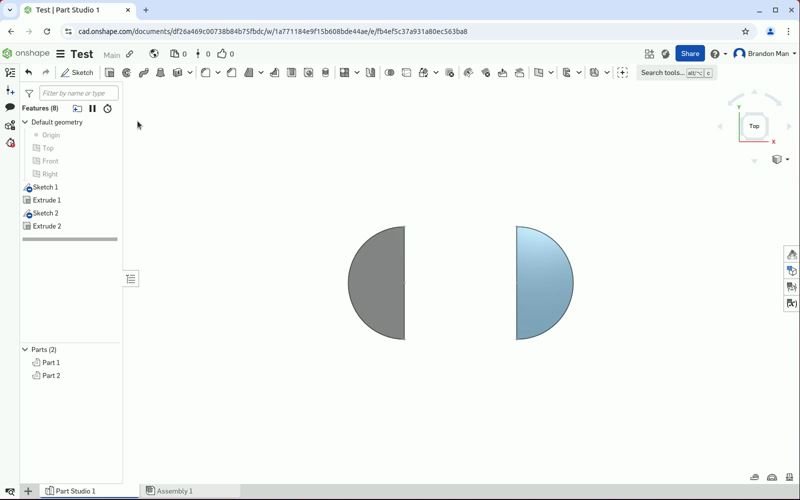
key(shift+h)
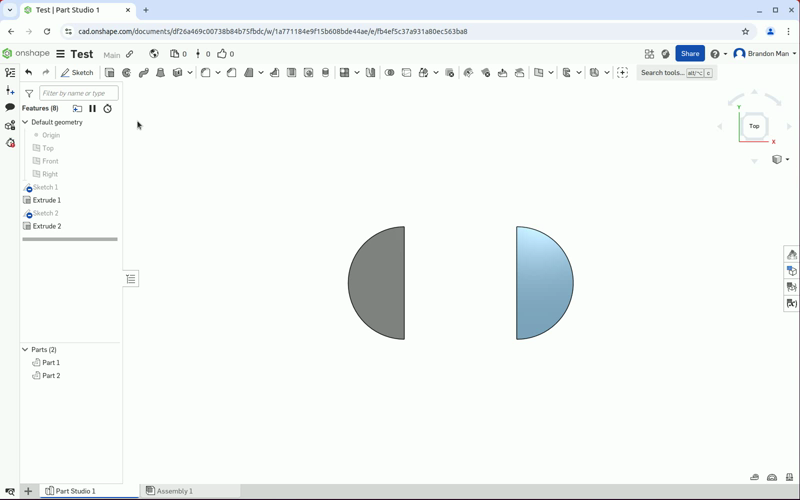
mouse_move(73, 189)
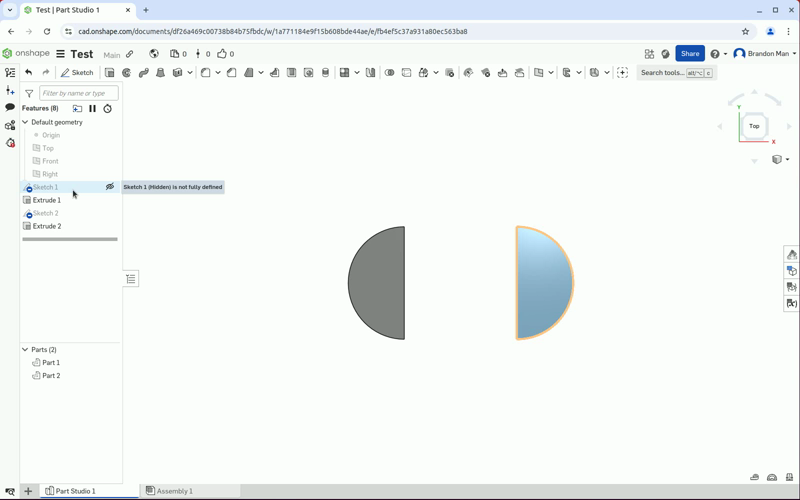
click(73, 189)
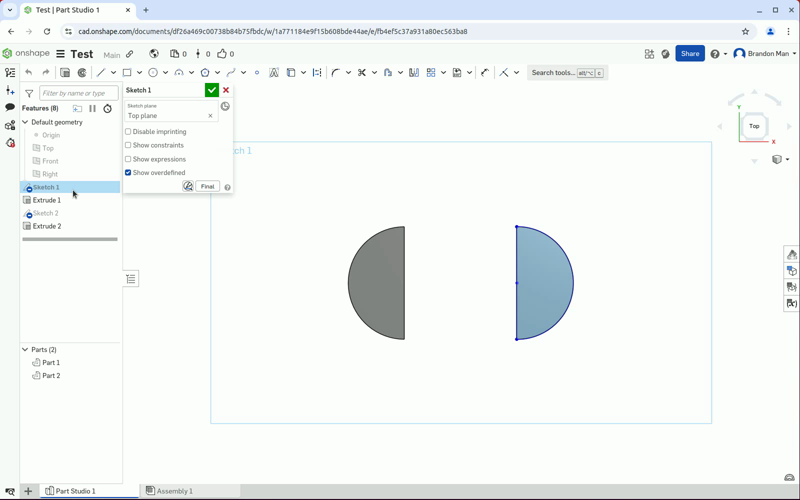
mouse_move(229, 92)
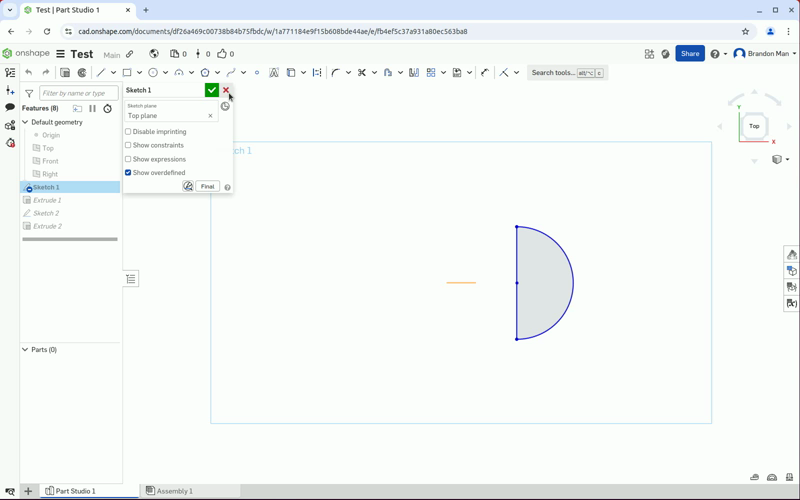
click(229, 92)
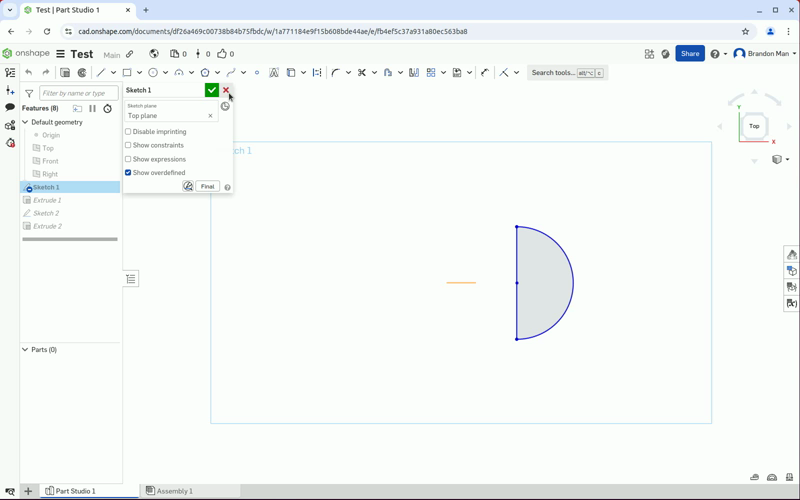
key(shift+s)
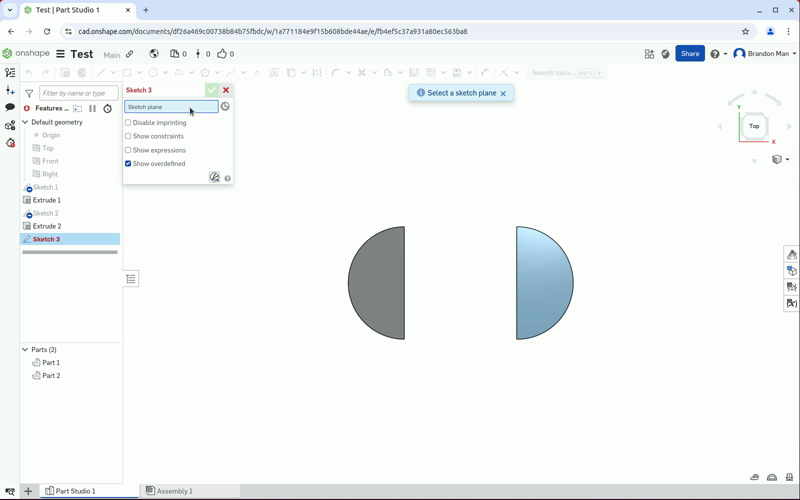
mouse_move(73, 150)
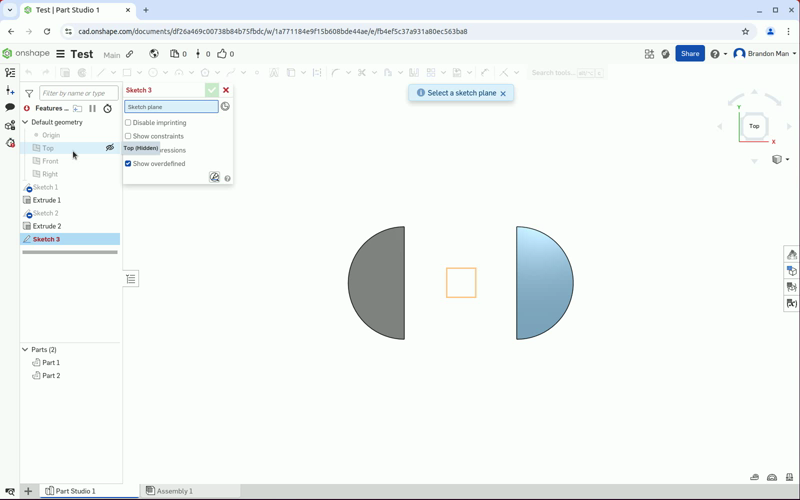
click(73, 150)
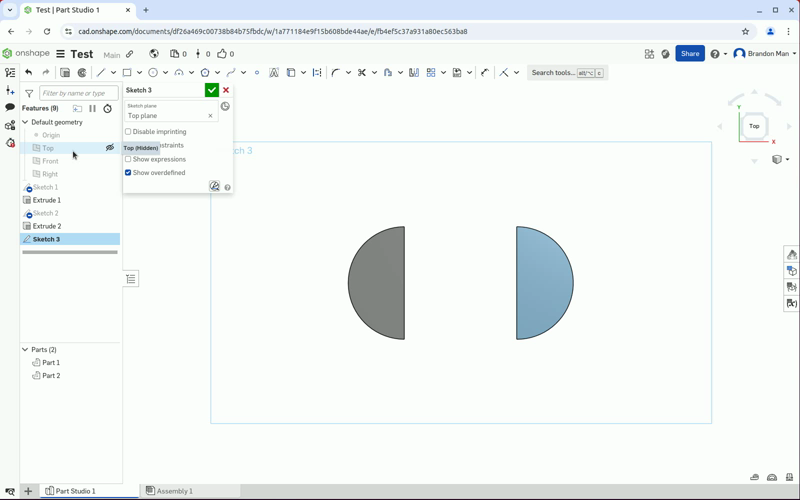
mouse_move(73, 352)
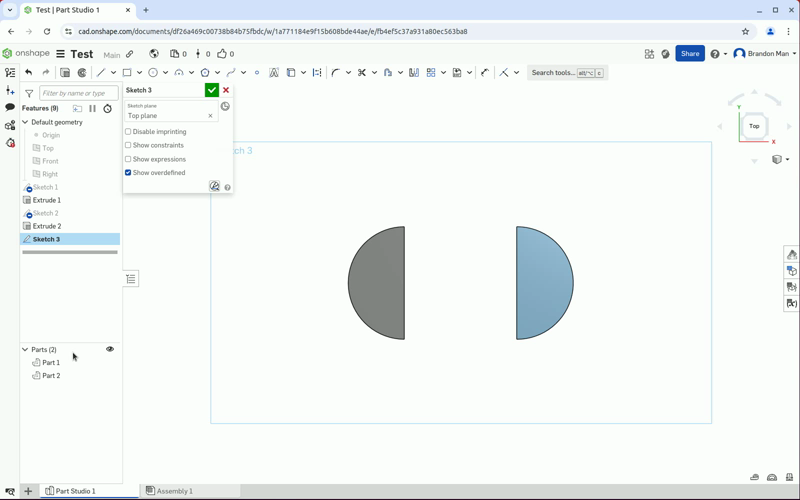
key(y)
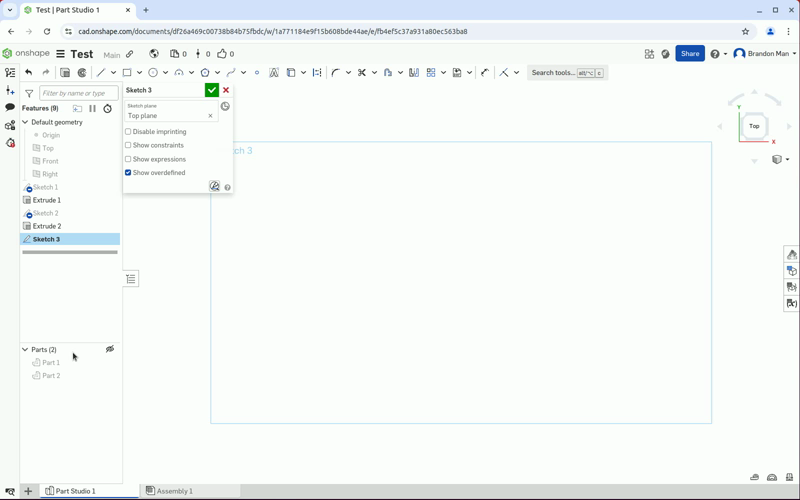
key(l)
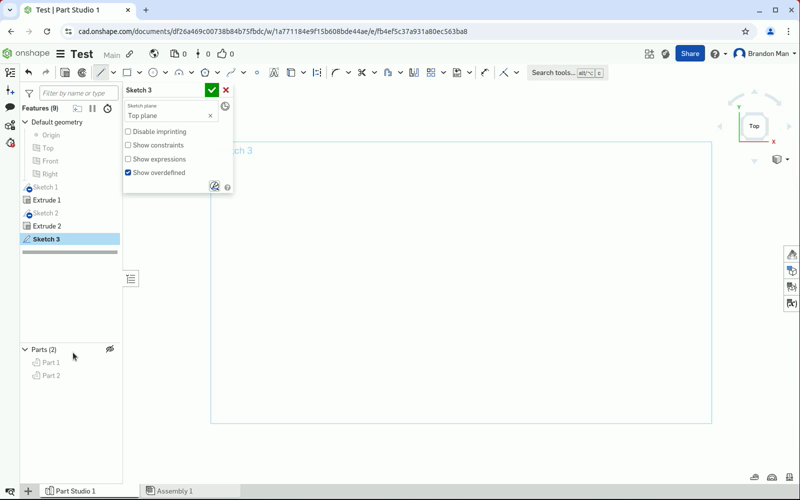
key_down(shift)
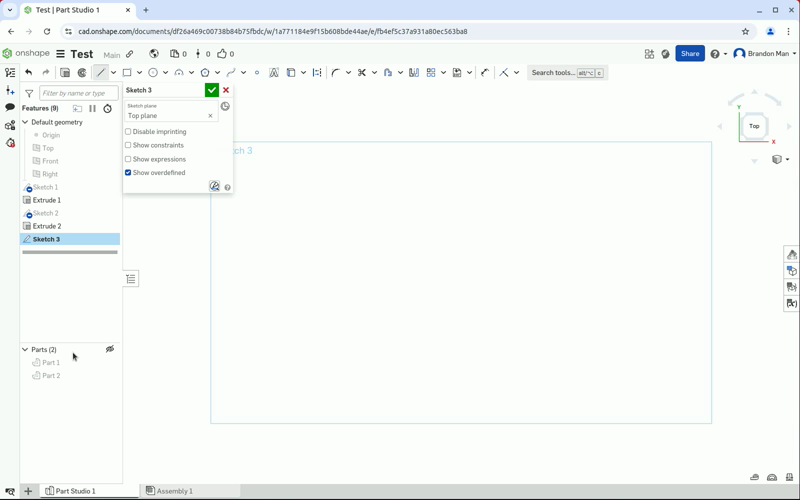
mouse_move(404, 339)
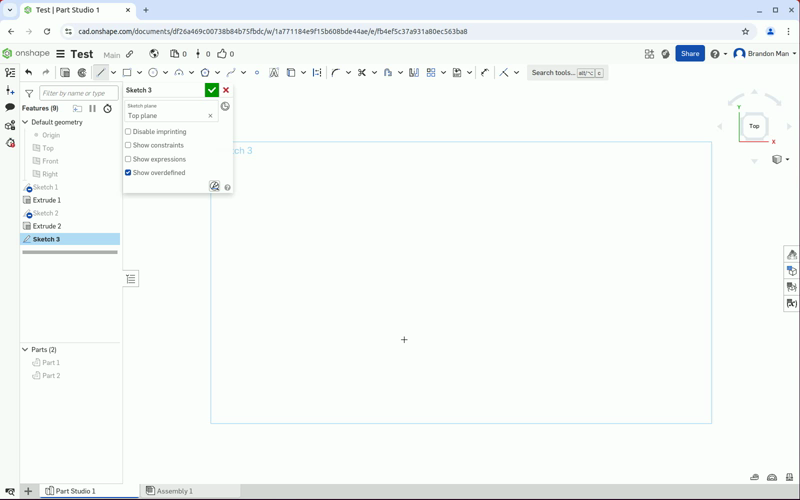
click(404, 339)
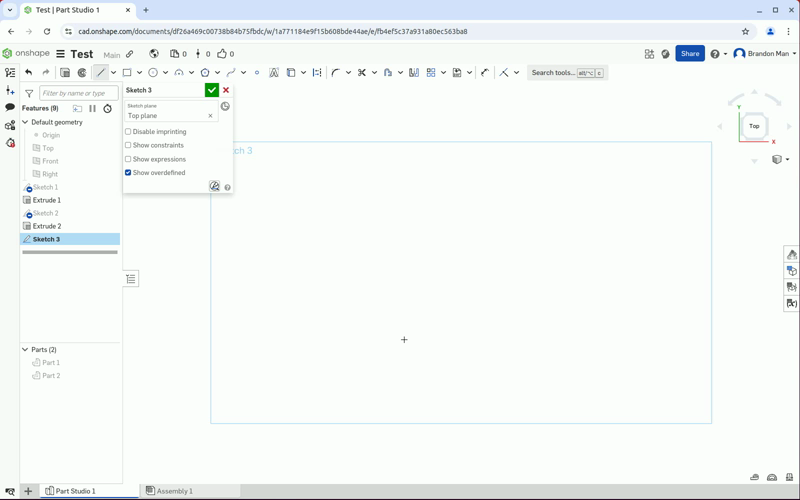
key_up(shift)
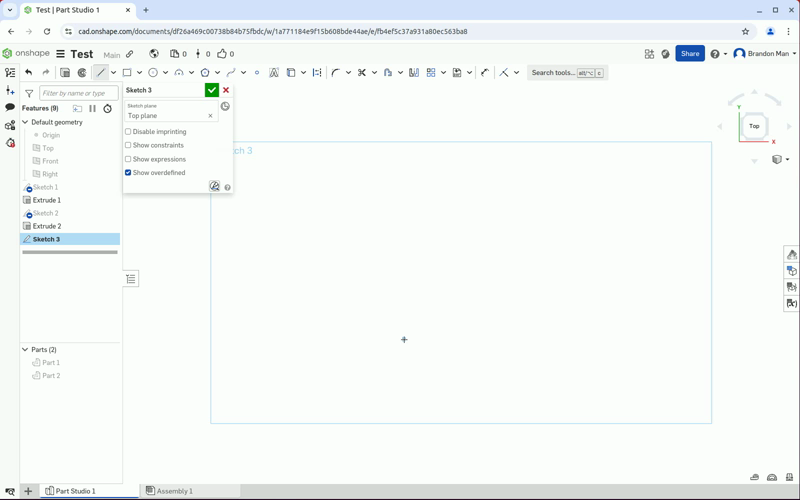
key_down(shift)
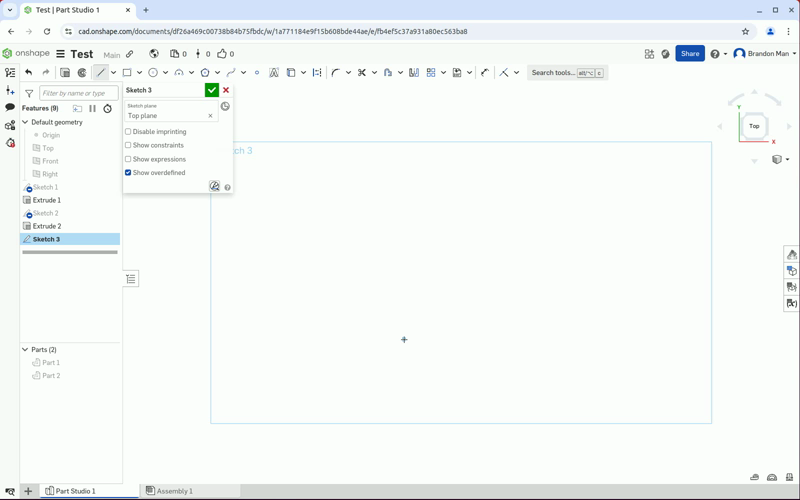
mouse_move(516, 339)
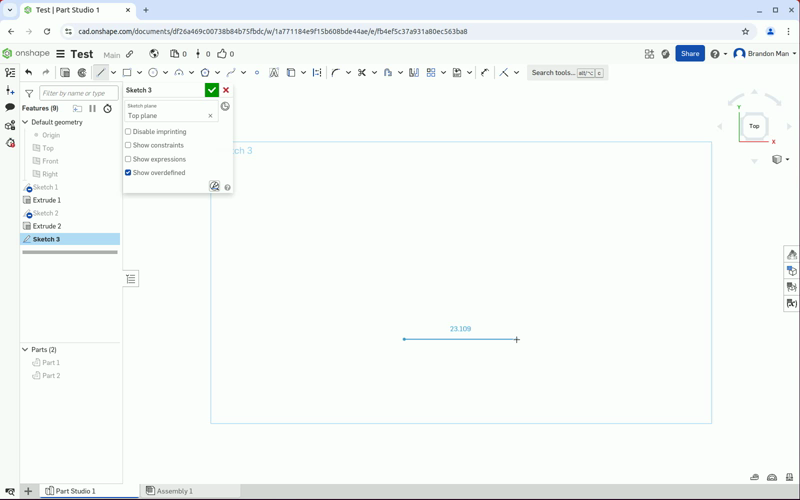
click(516, 339)
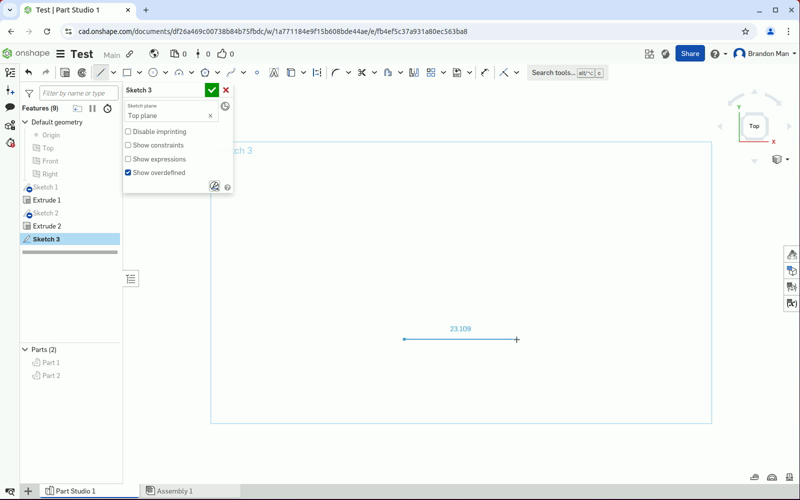
key_up(shift)
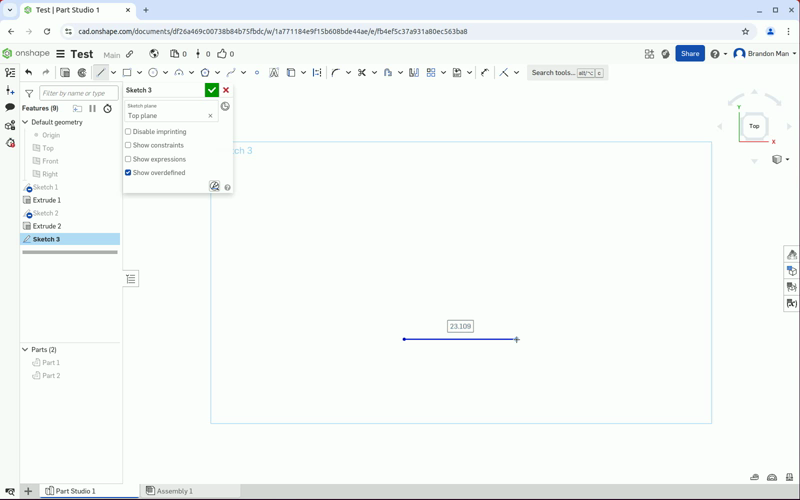
key_down(shift)
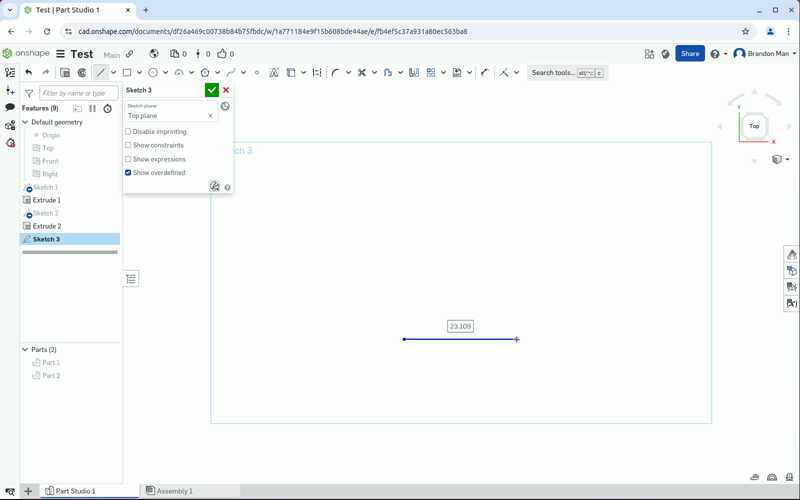
mouse_move(516, 226)
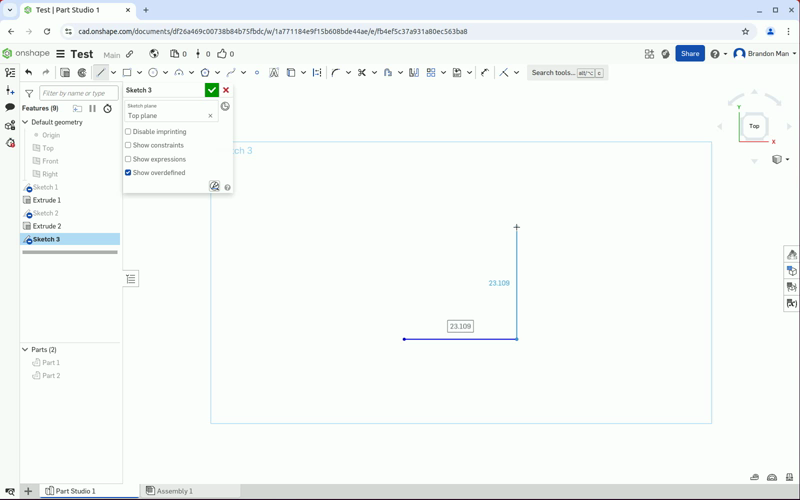
click(516, 226)
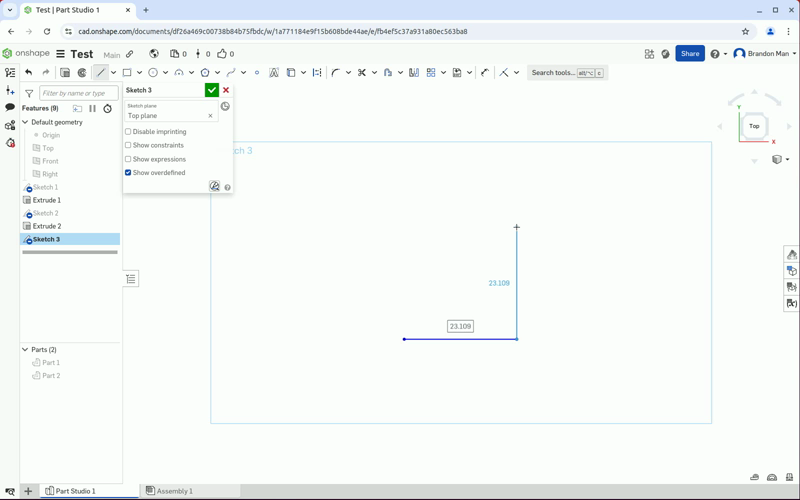
key_up(shift)
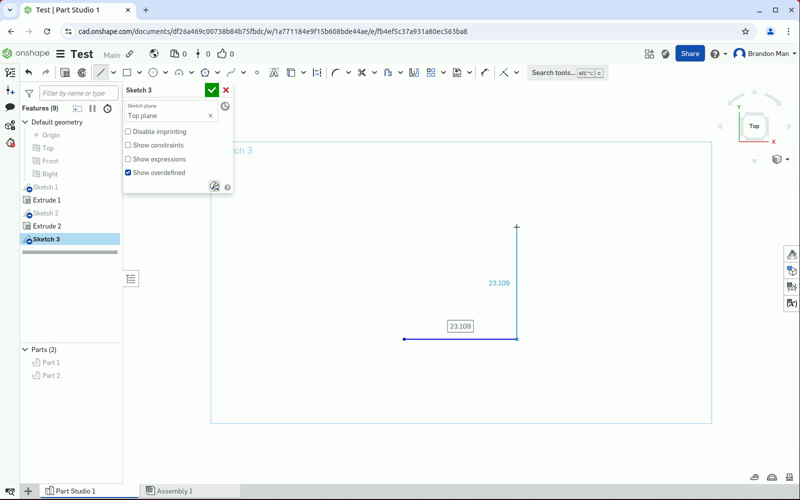
key_down(shift)
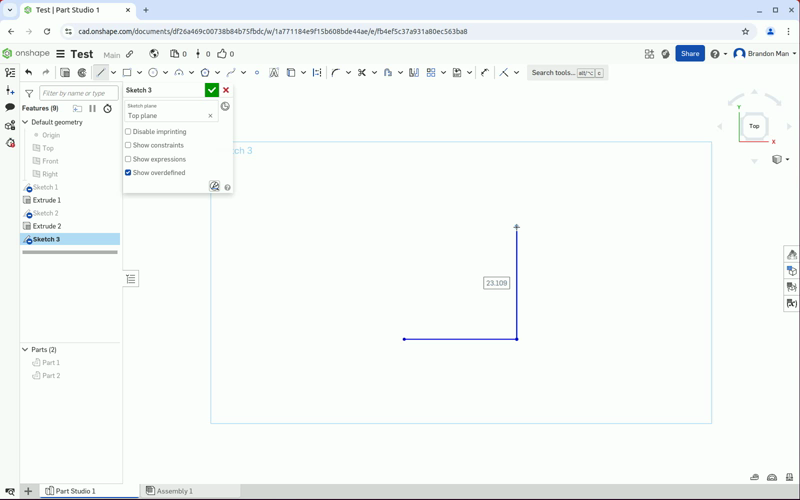
mouse_move(404, 226)
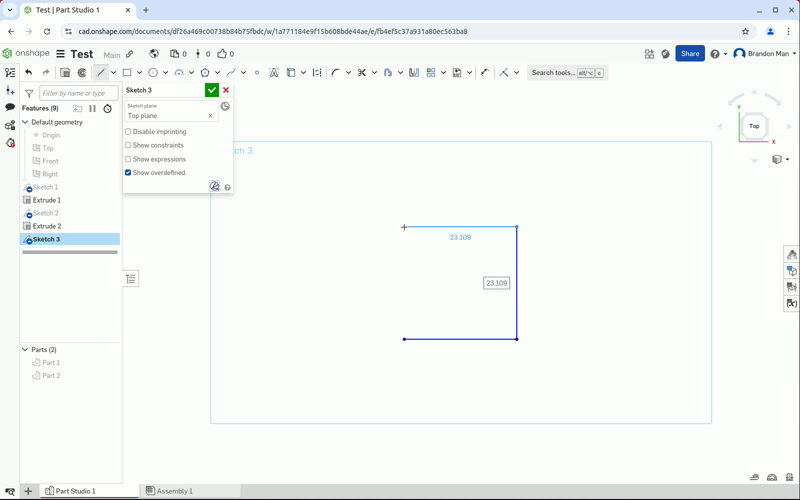
click(404, 226)
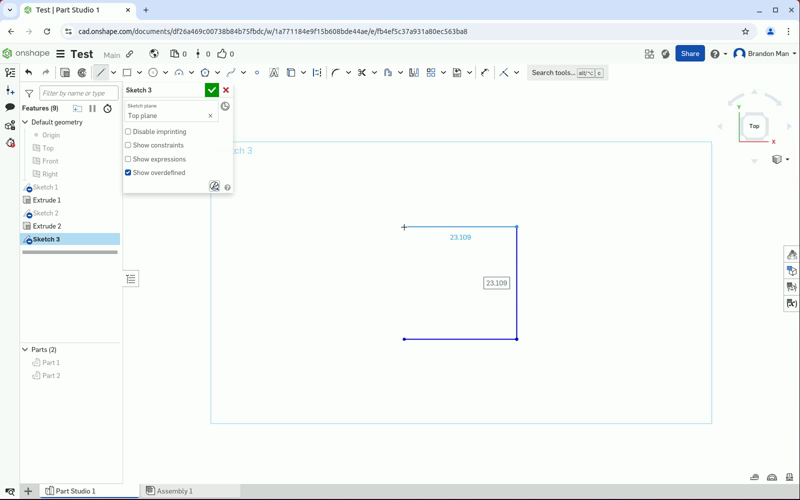
key_up(shift)
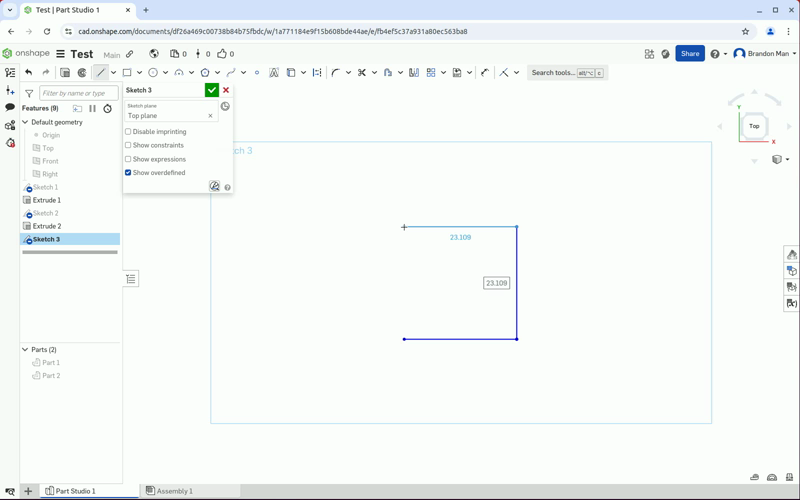
key_down(shift)
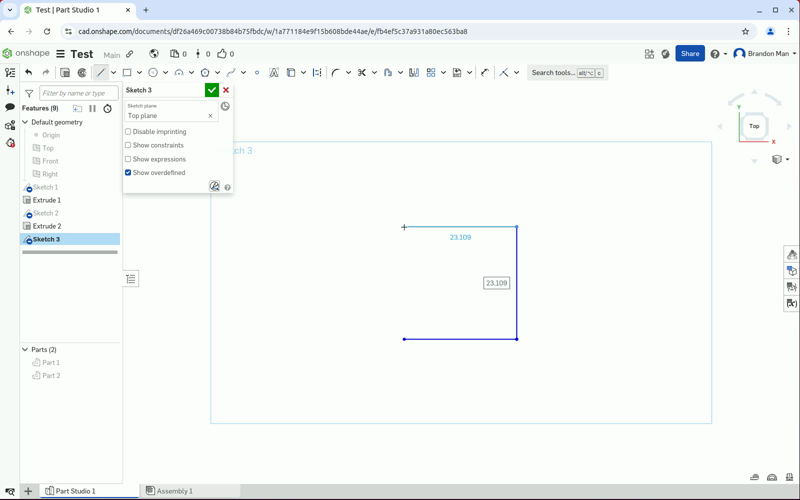
mouse_move(404, 339)
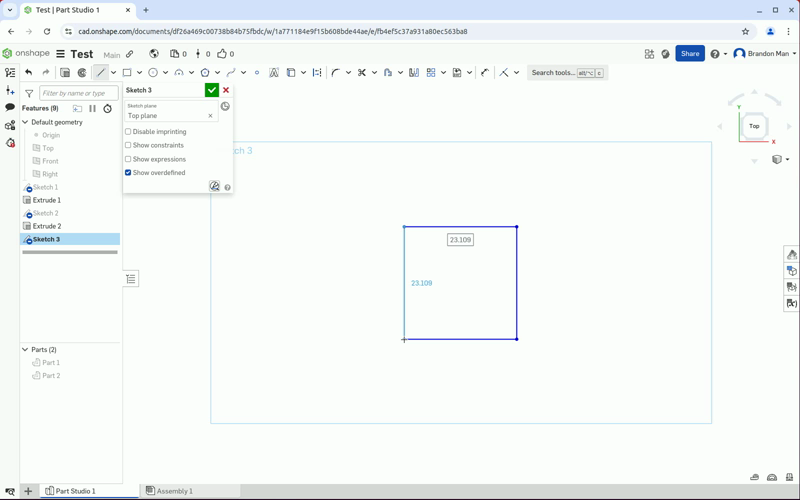
key_up(shift)
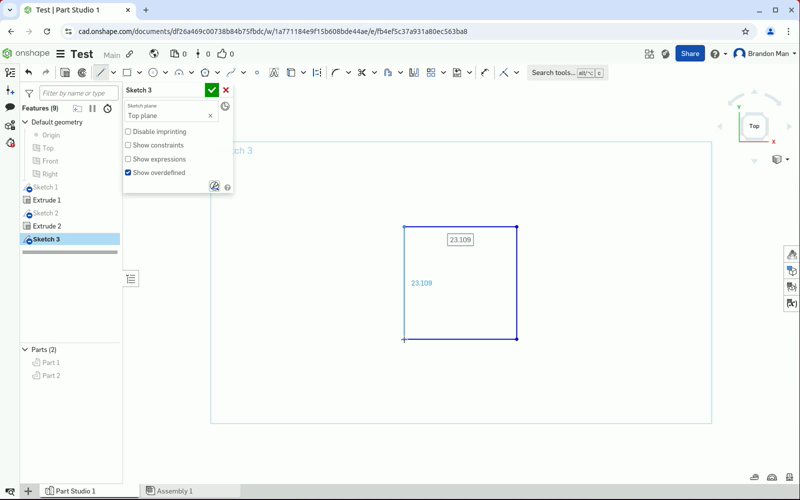
click(404, 339)
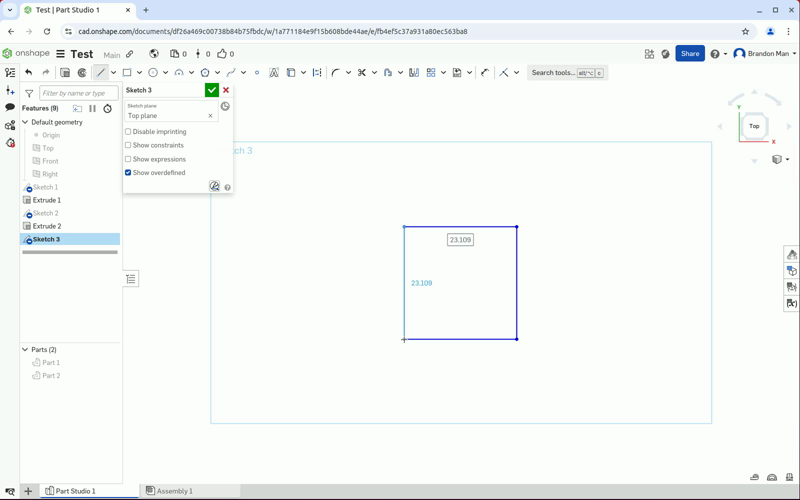
key(esc)
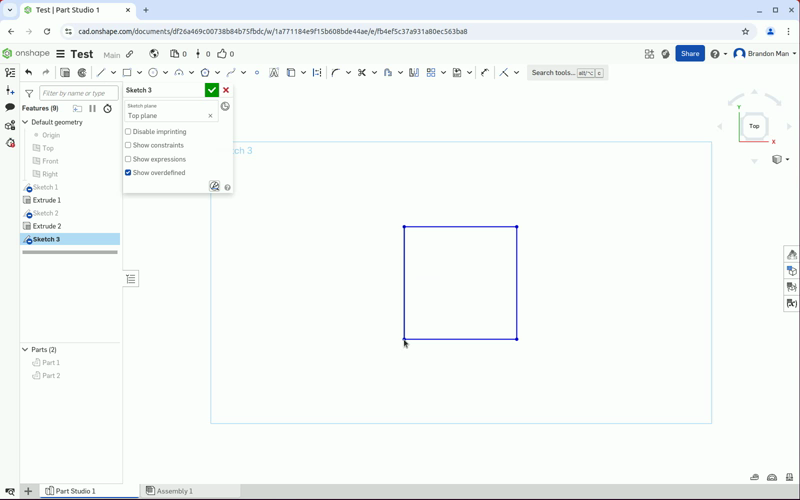
key(c)
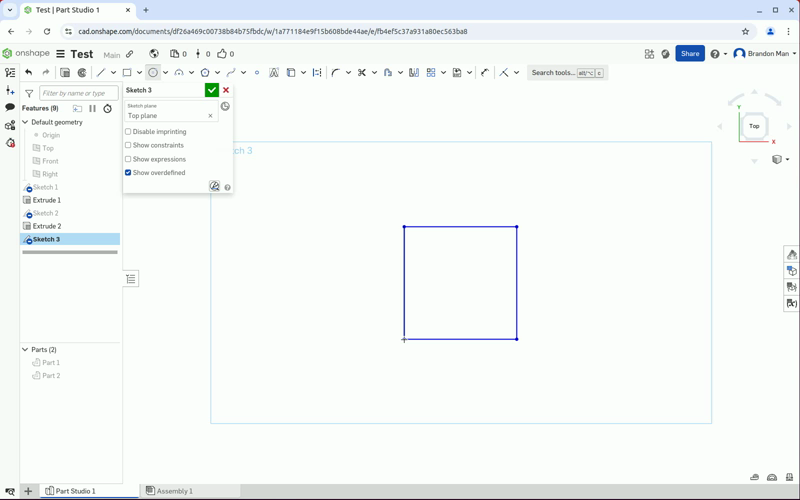
key_down(shift)
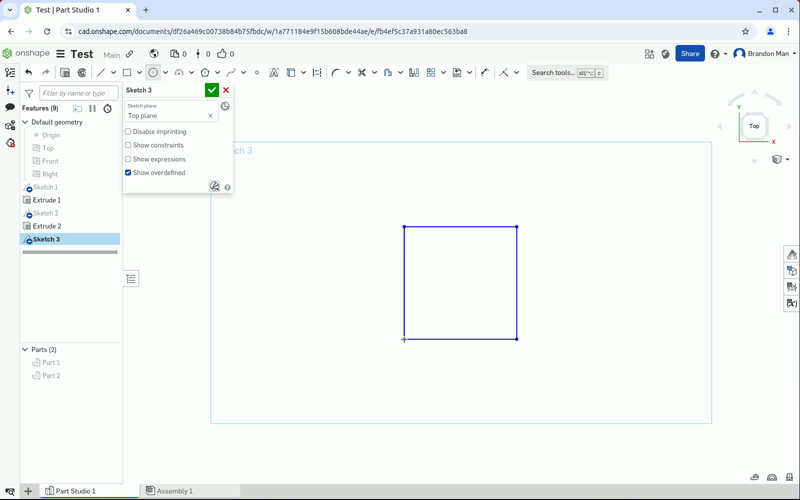
mouse_move(461, 282)
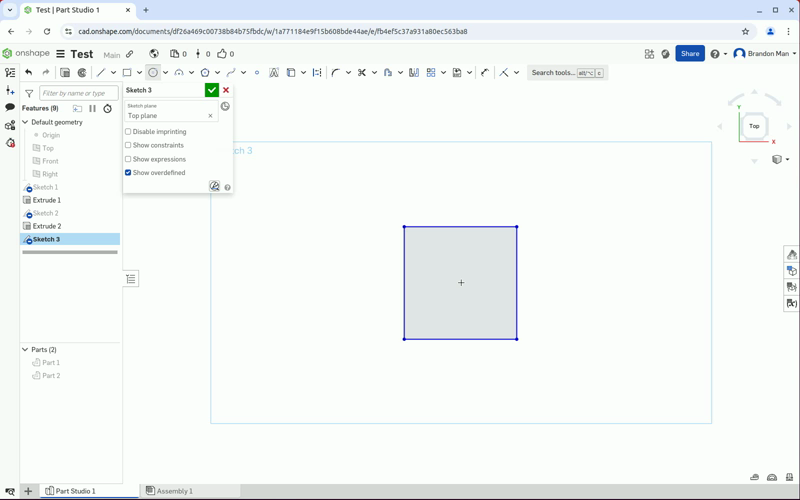
click(461, 282)
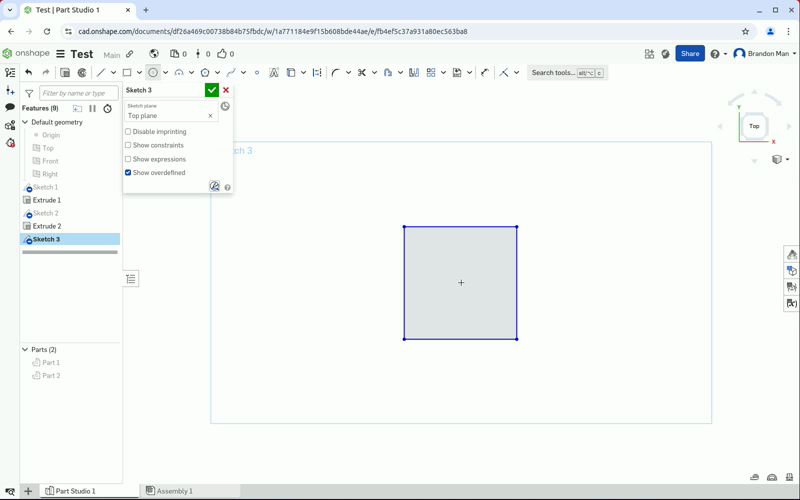
key_up(shift)
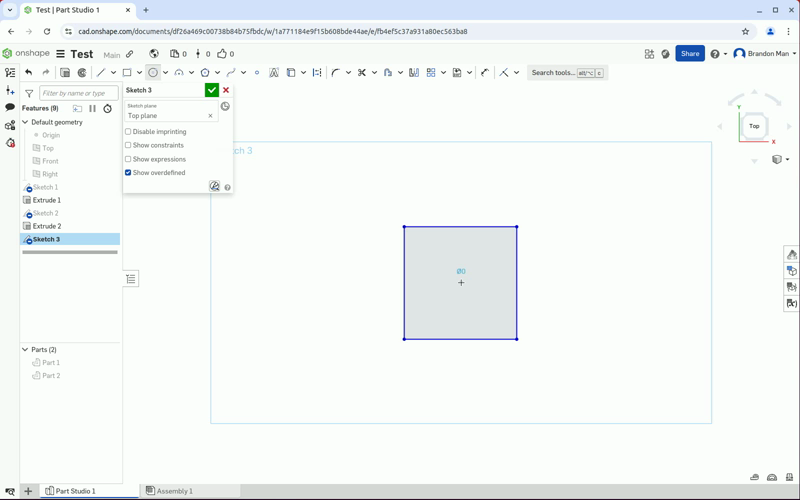
mouse_move(482, 282)
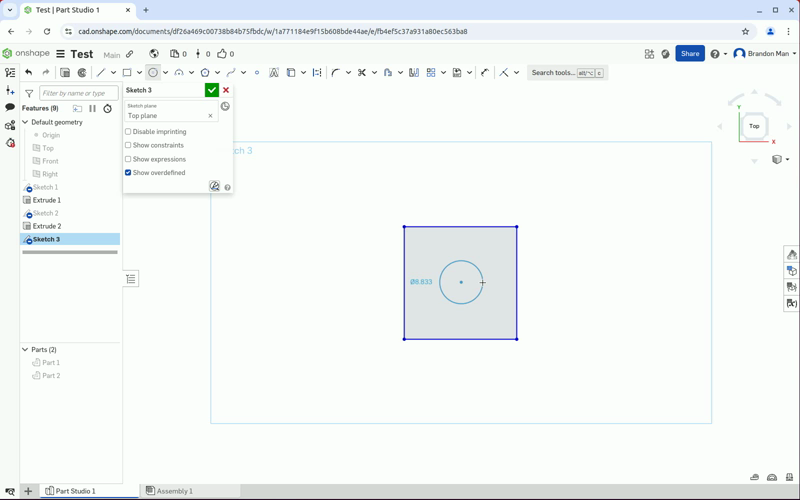
click(482, 282)
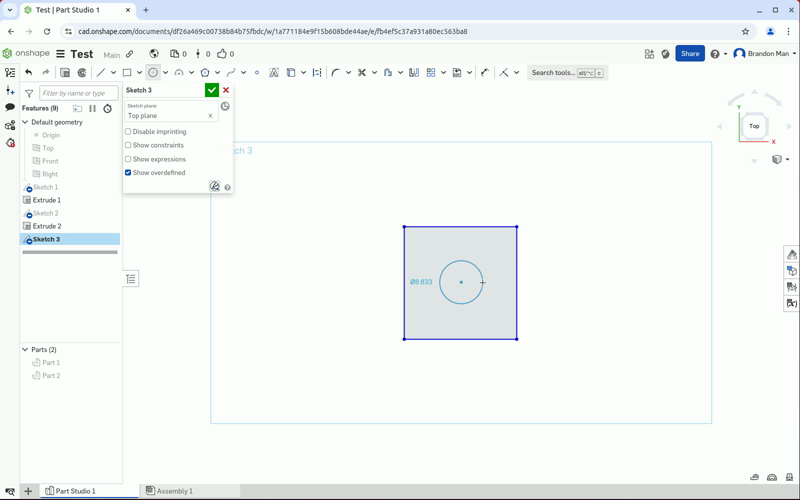
key(esc)
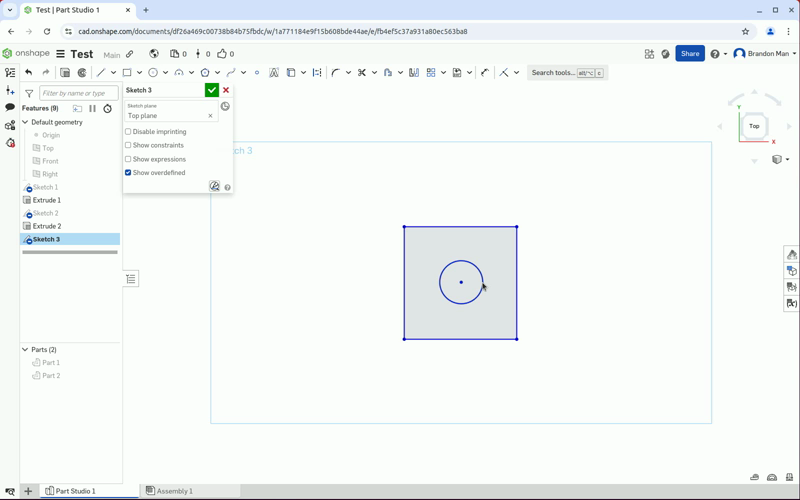
mouse_move(498, 267)
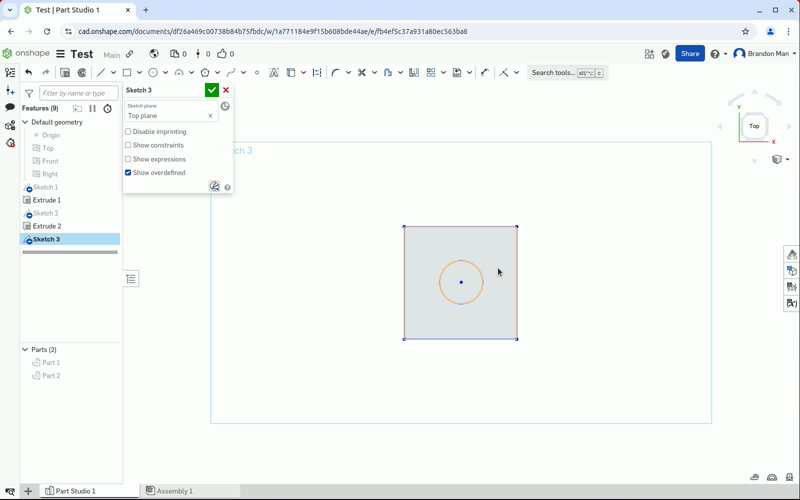
click(498, 267)
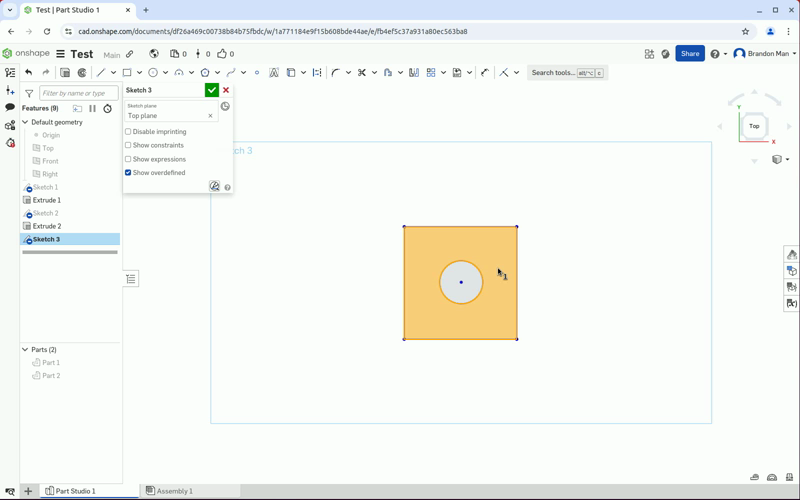
mouse_move(73, 352)
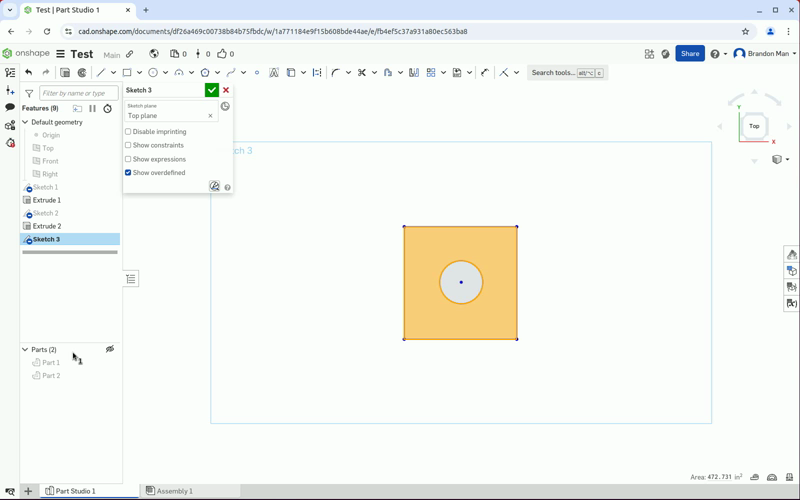
key(shift+y)
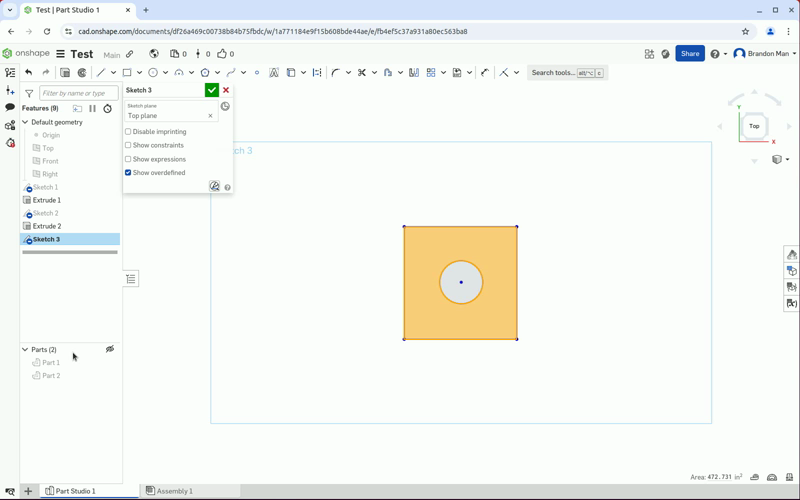
key(shift+e)
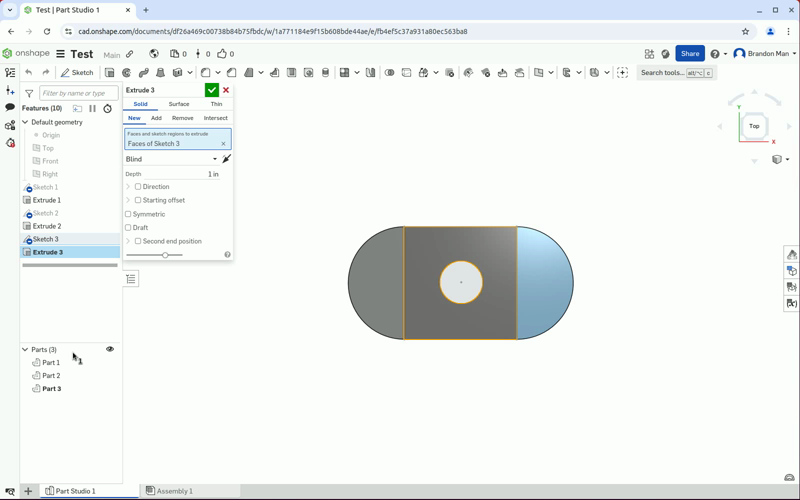
mouse_move(143, 106)
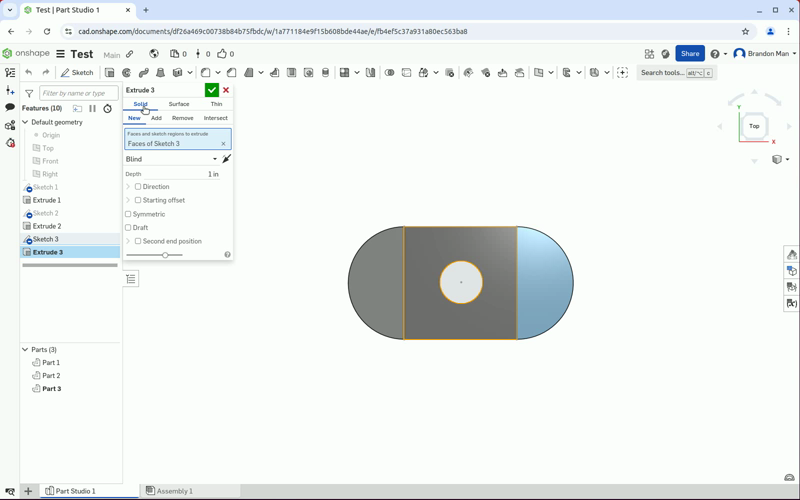
click(143, 106)
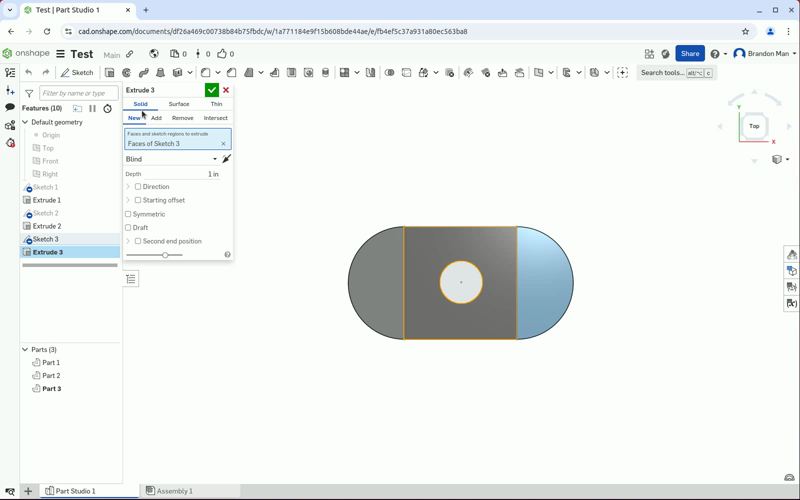
mouse_move(137, 120)
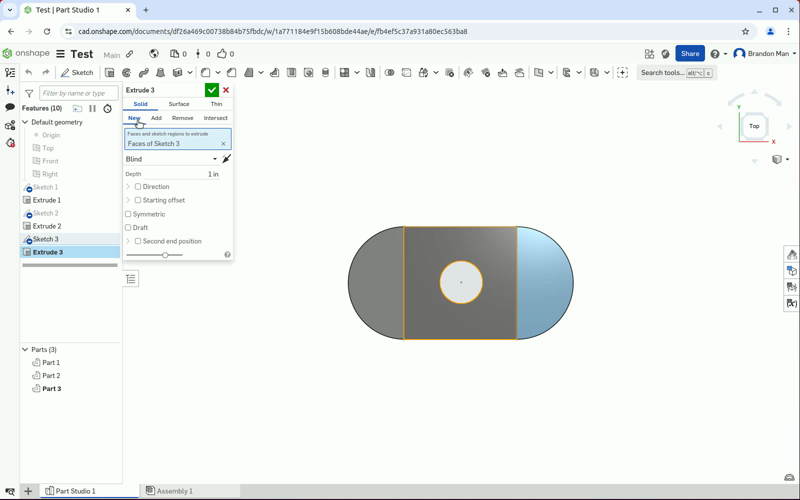
click(137, 120)
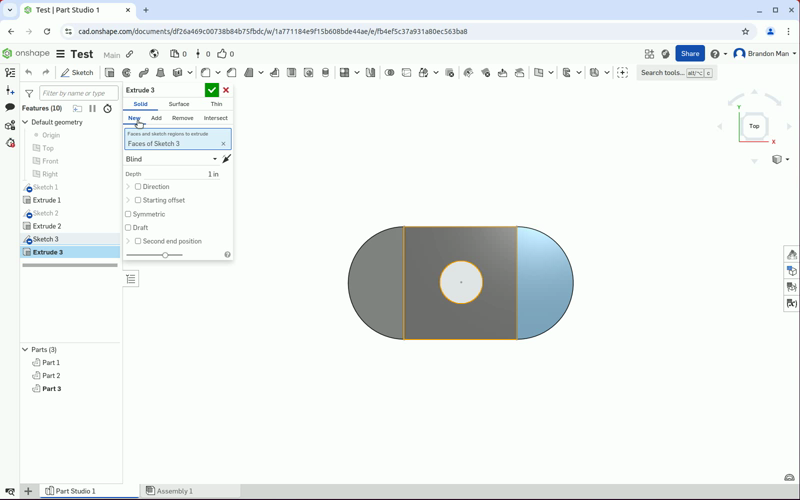
key(tab, 4)
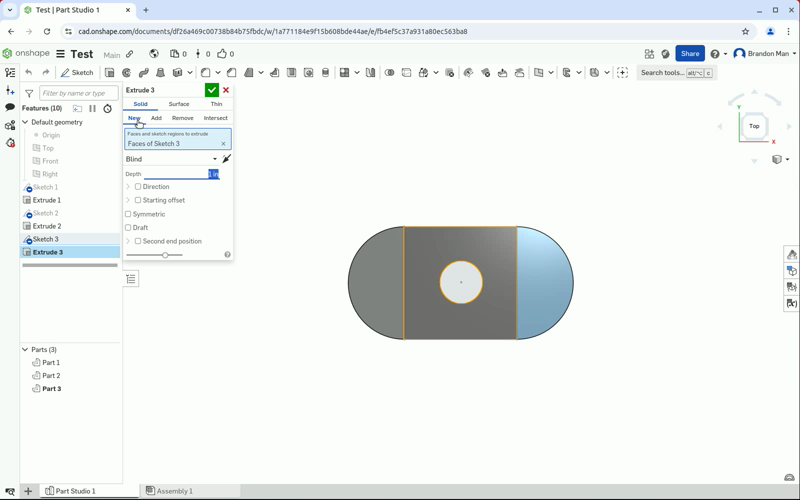
text(4.574)
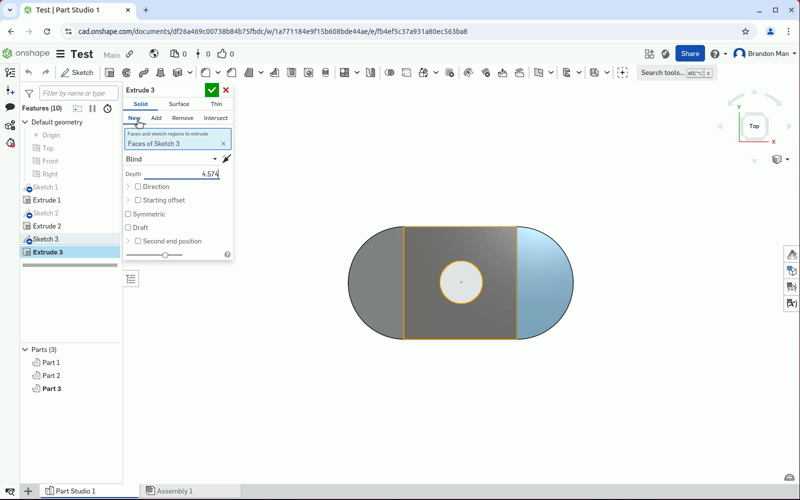
key(enter)
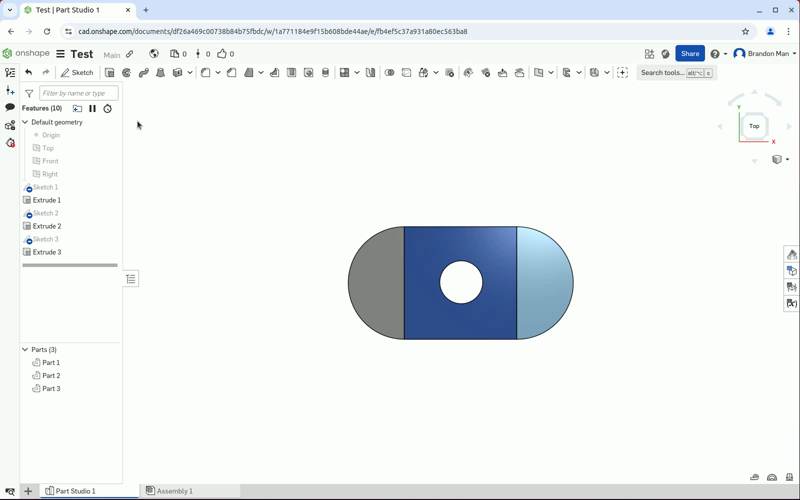
key(shift+h)
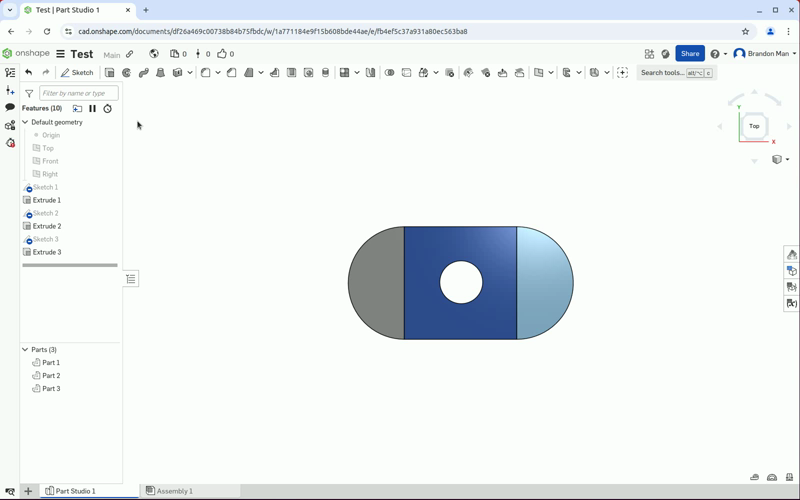
key(shift+h)
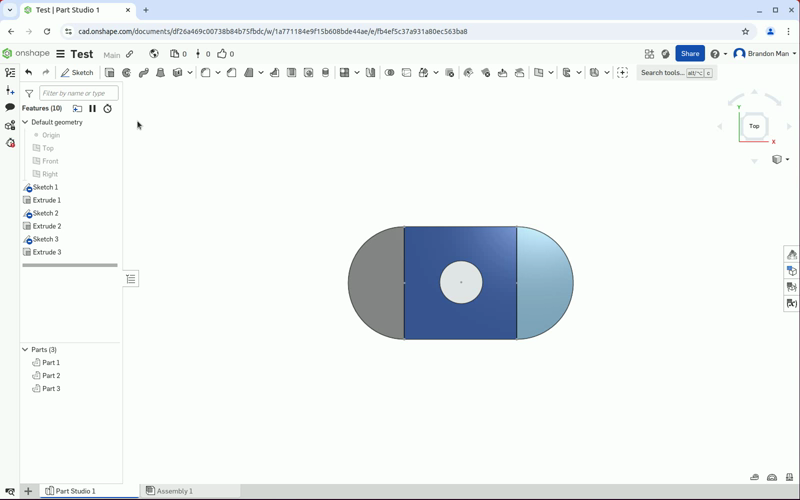
key(shift+7)
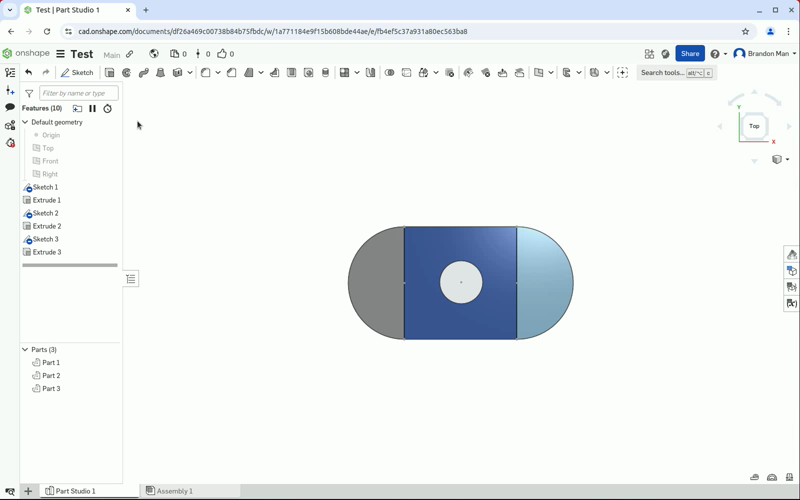
key(up, 3)
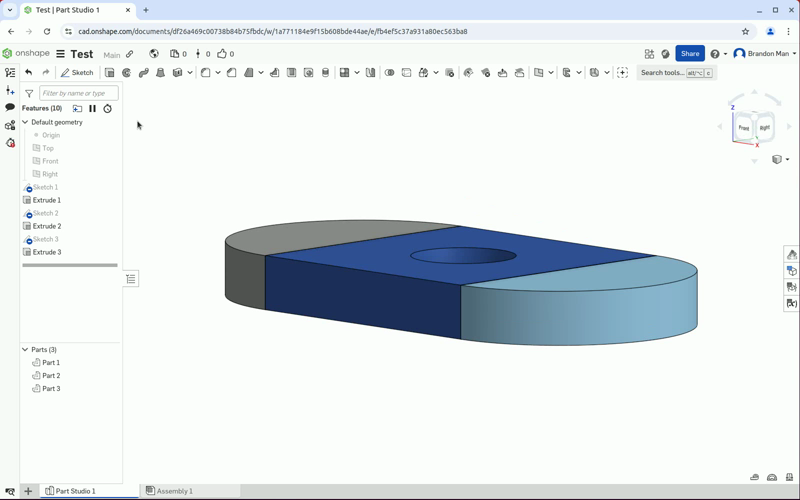
key(left, 3)
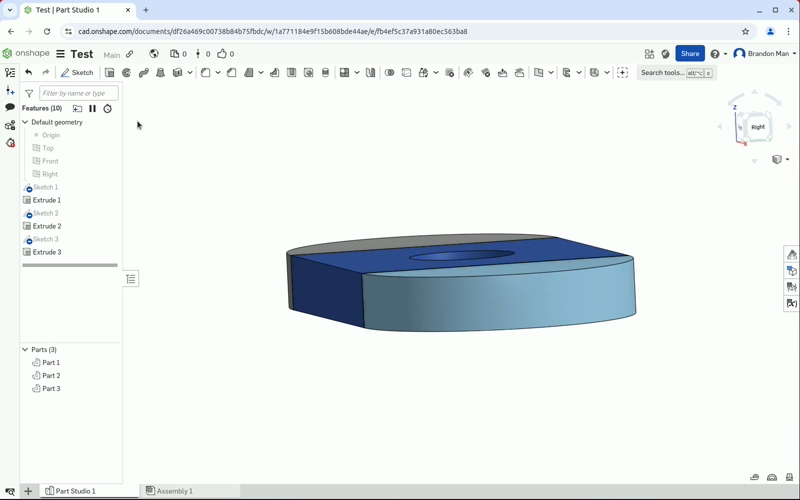
key(right, 3)
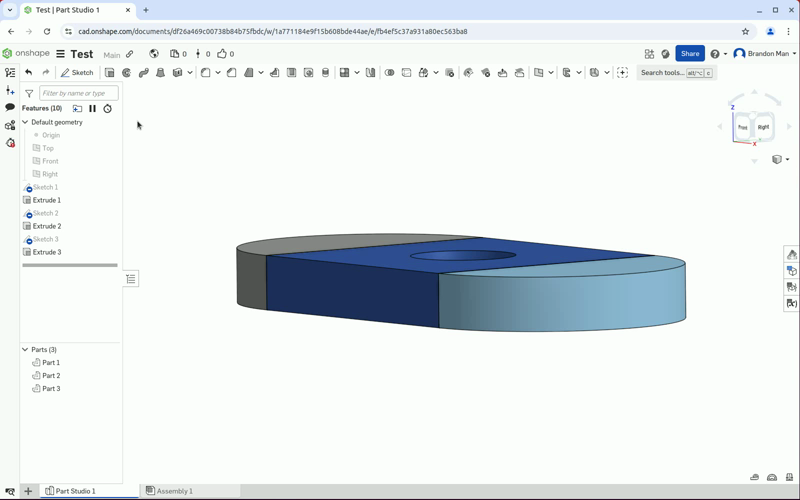
key(down, 3)
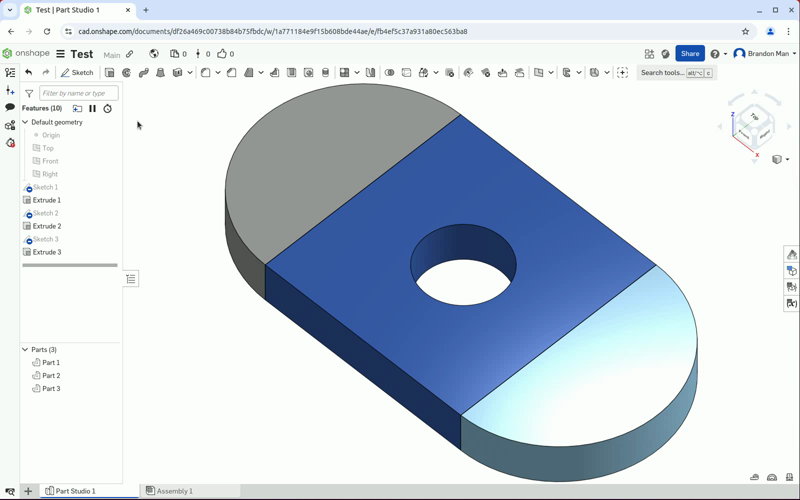
mouse_move(73, 189)
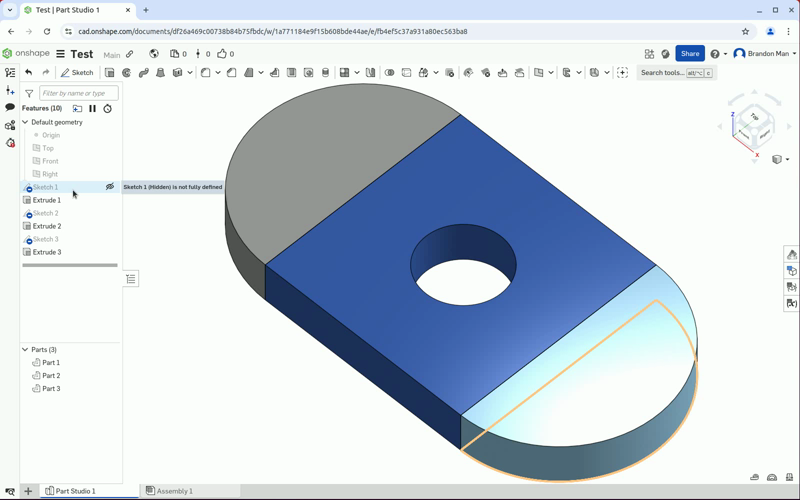
click(73, 189)